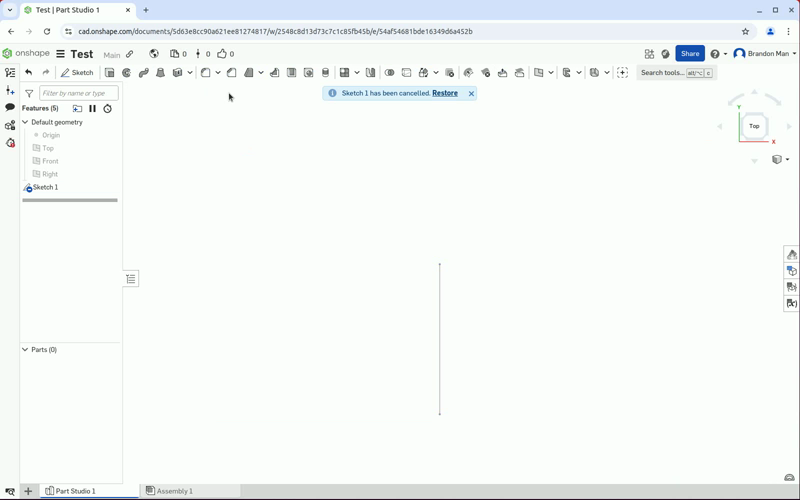
key(shift+h)
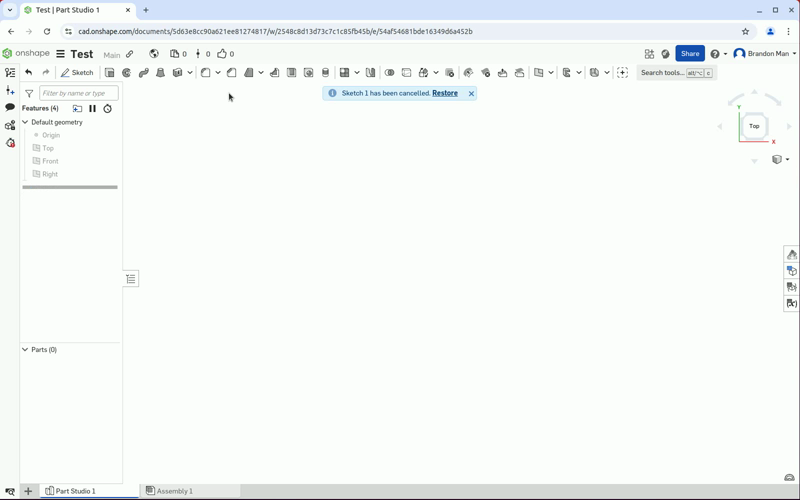
key(shift+s)
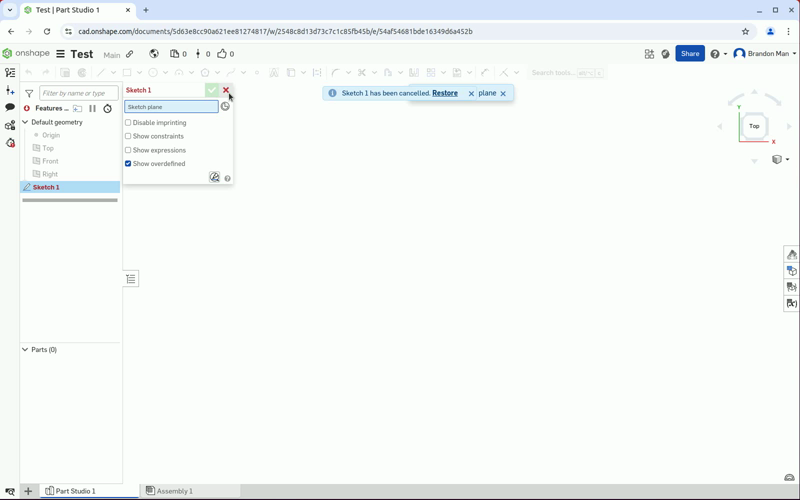
mouse_move(73, 150)
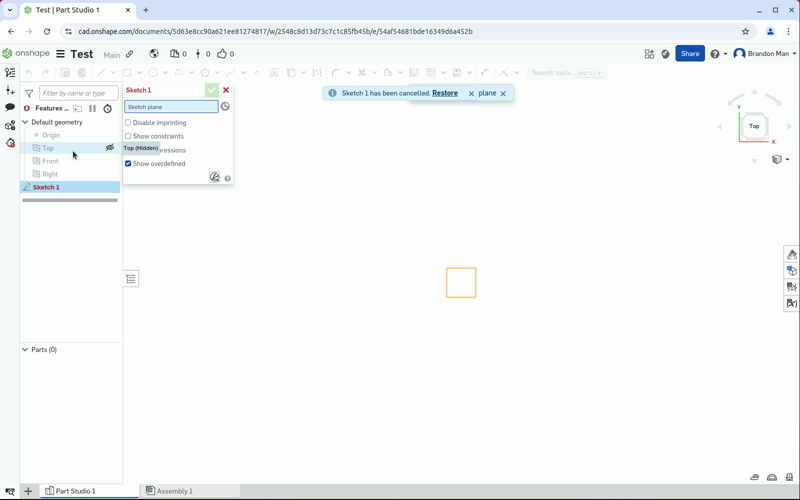
click(73, 150)
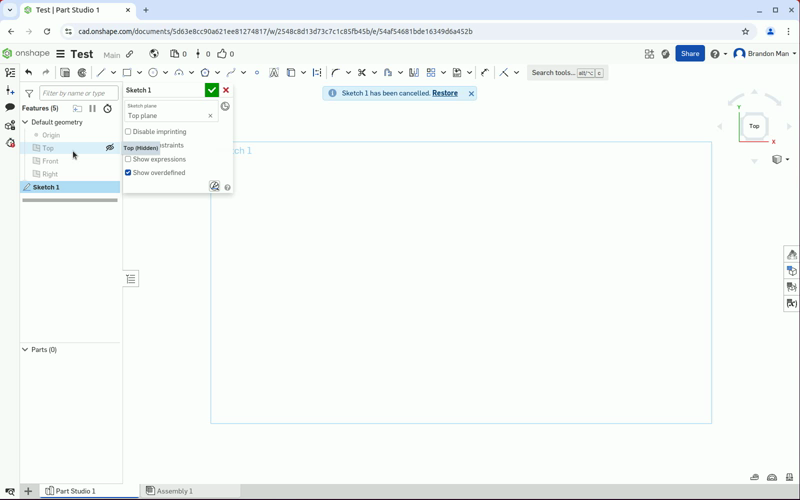
mouse_move(73, 352)
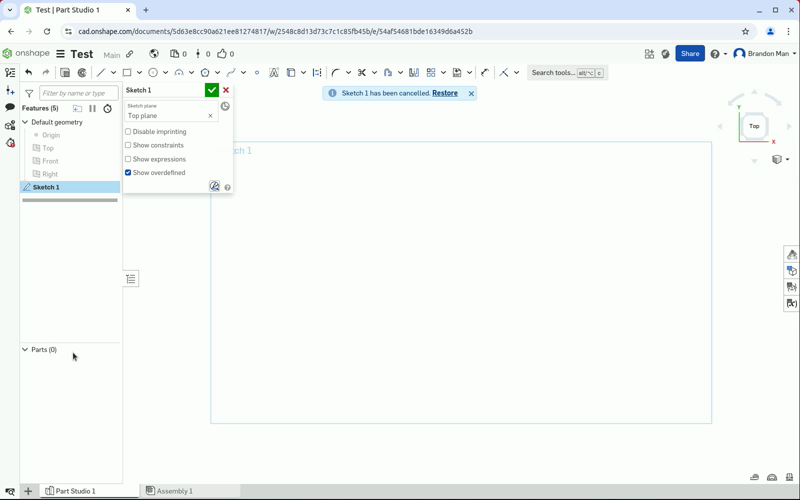
key(y)
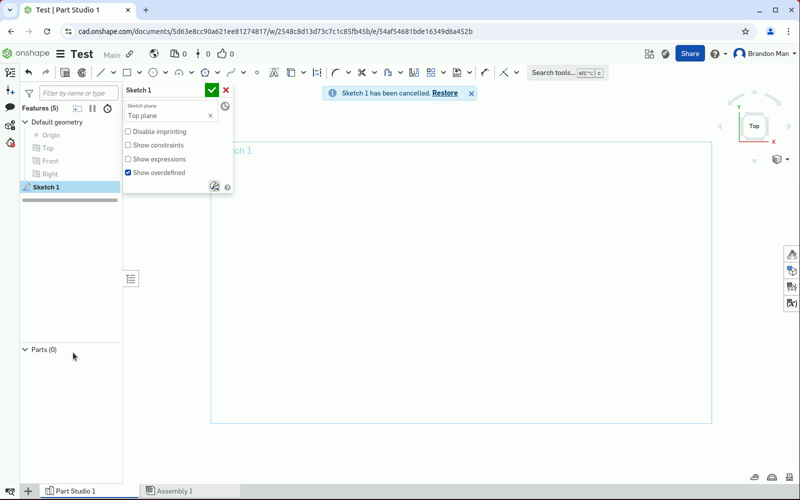
key(l)
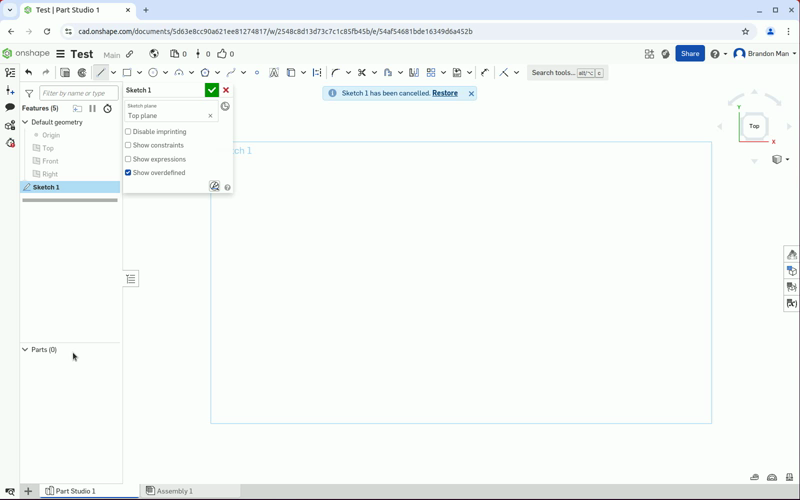
key_down(shift)
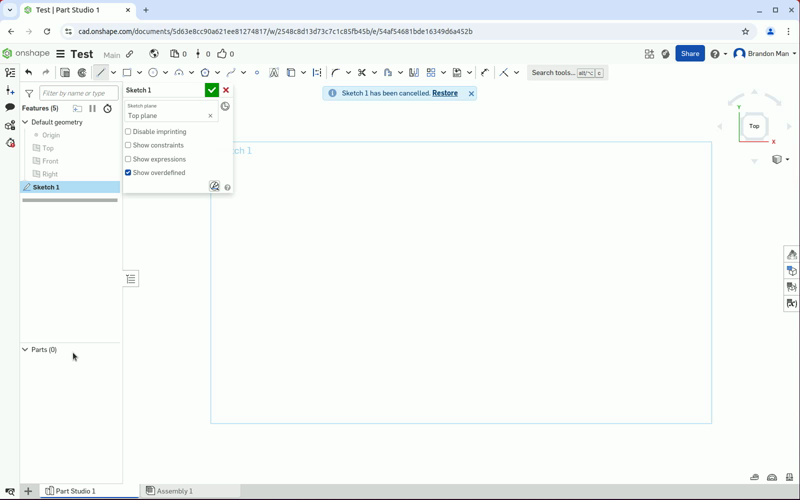
mouse_move(417, 319)
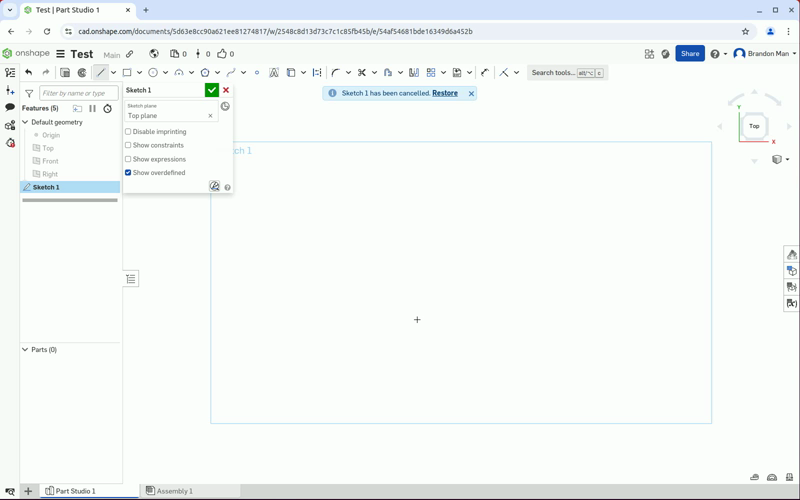
click(417, 319)
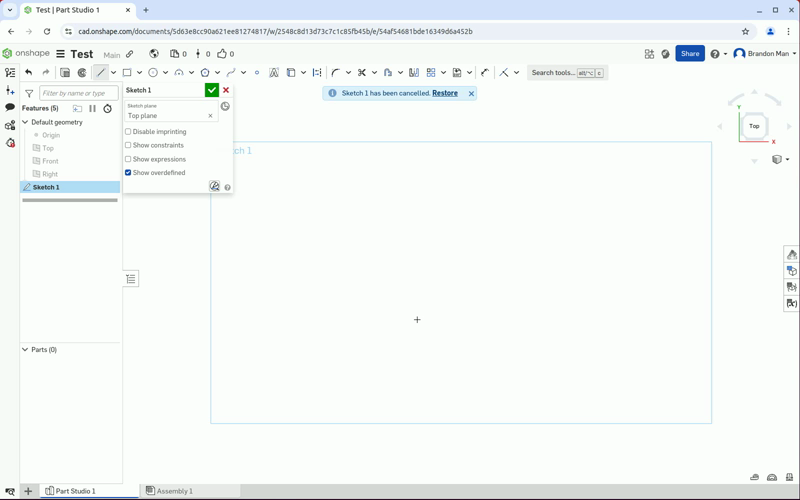
key_up(shift)
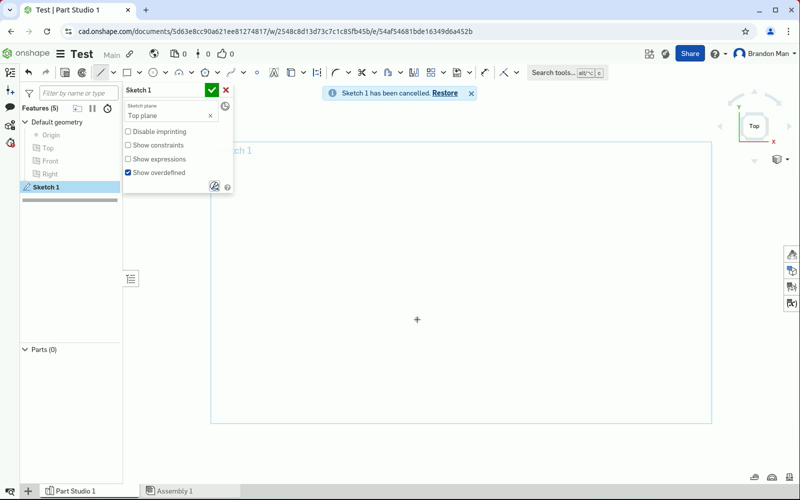
key_down(shift)
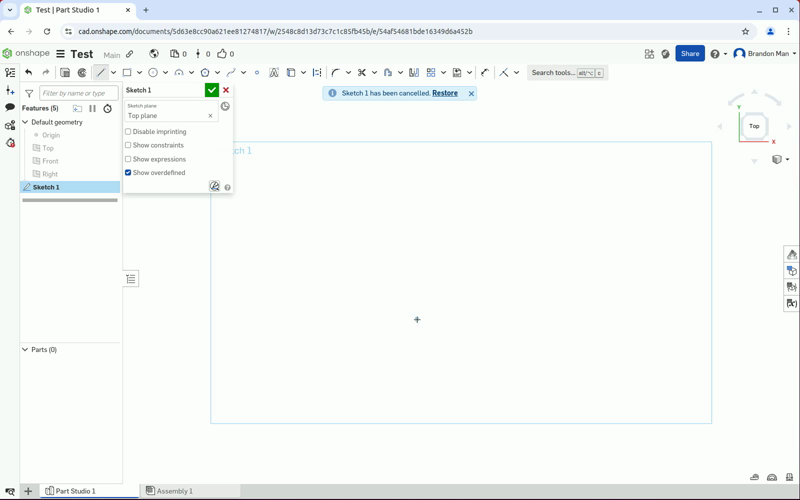
mouse_move(552, 319)
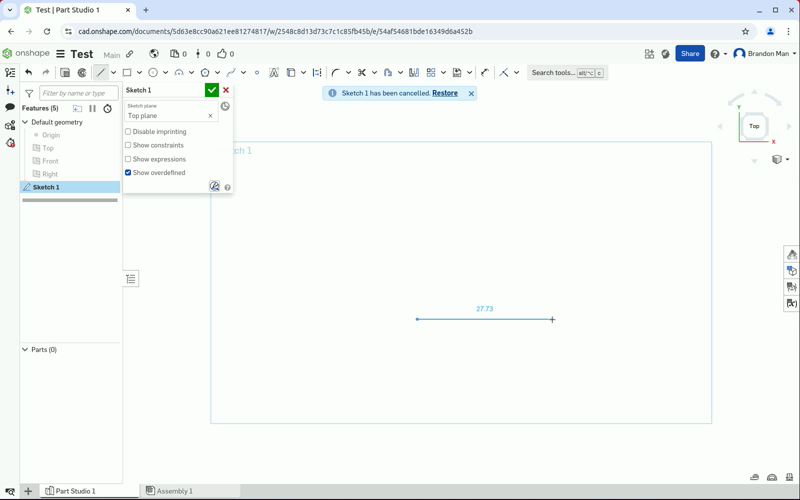
click(552, 319)
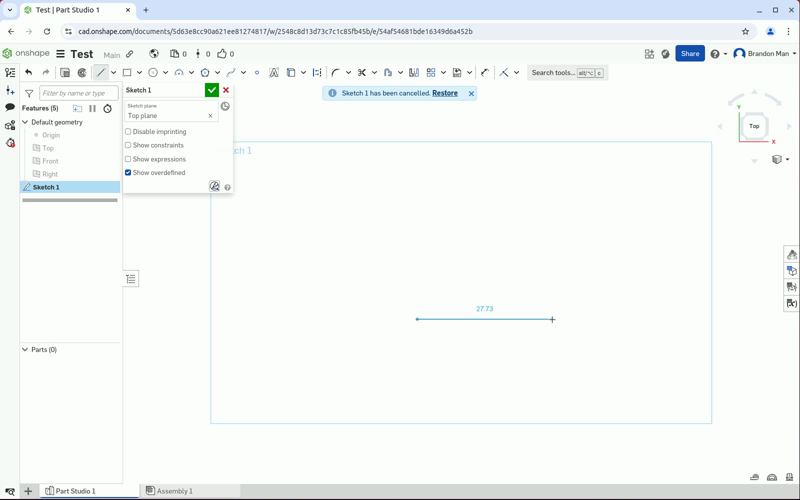
key_up(shift)
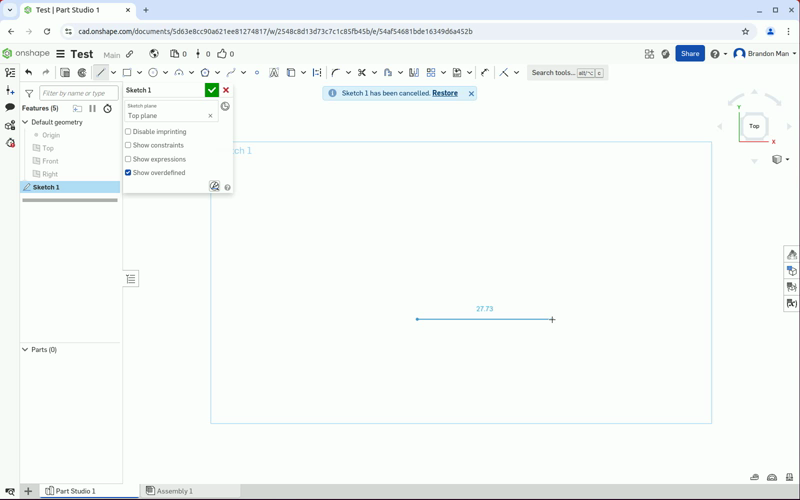
key_down(shift)
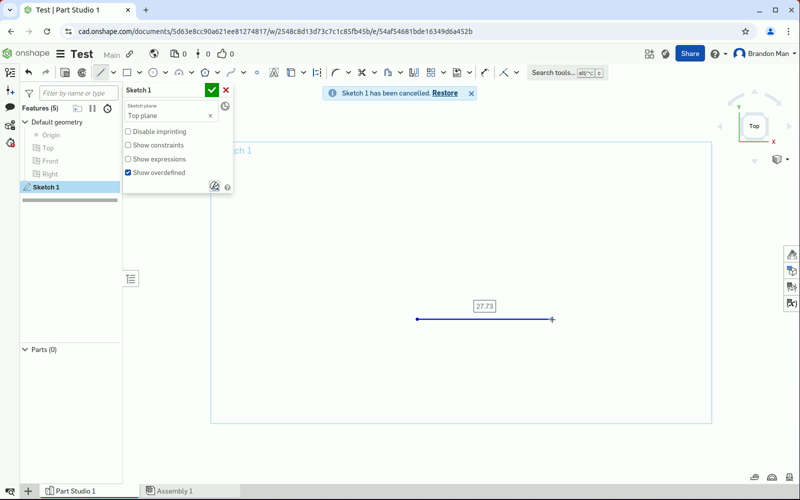
mouse_move(552, 230)
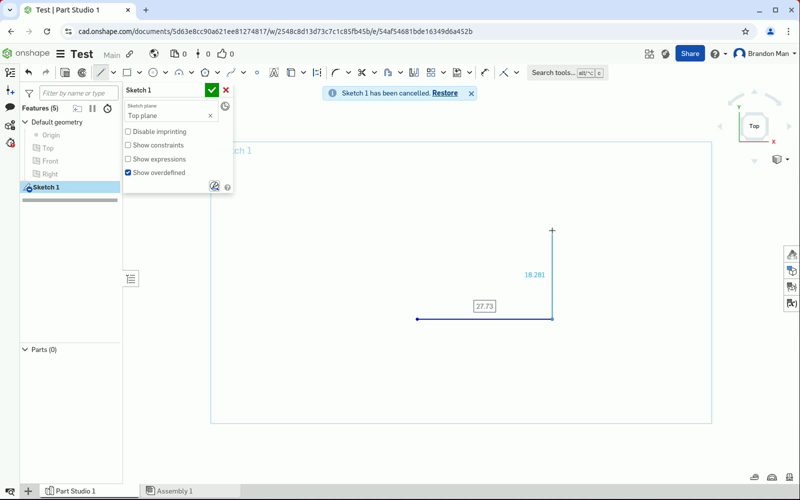
click(552, 230)
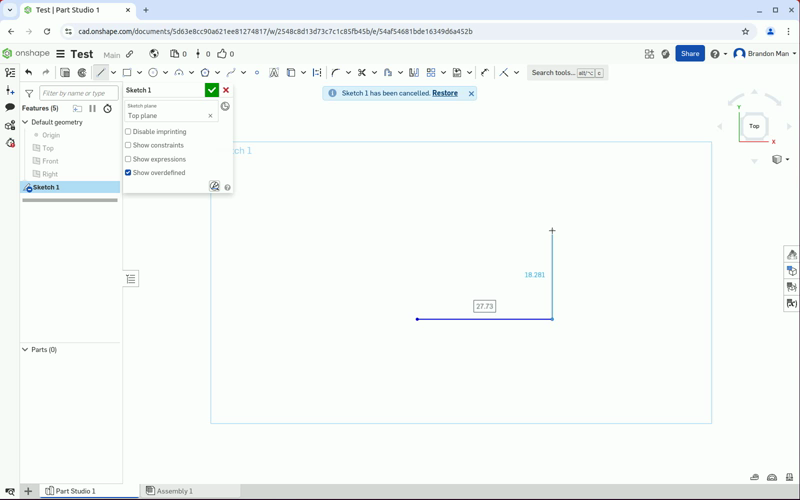
key_up(shift)
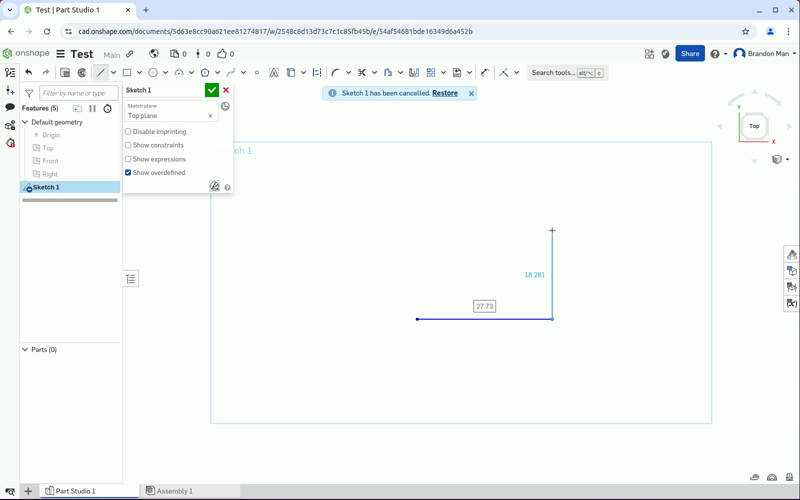
key_down(shift)
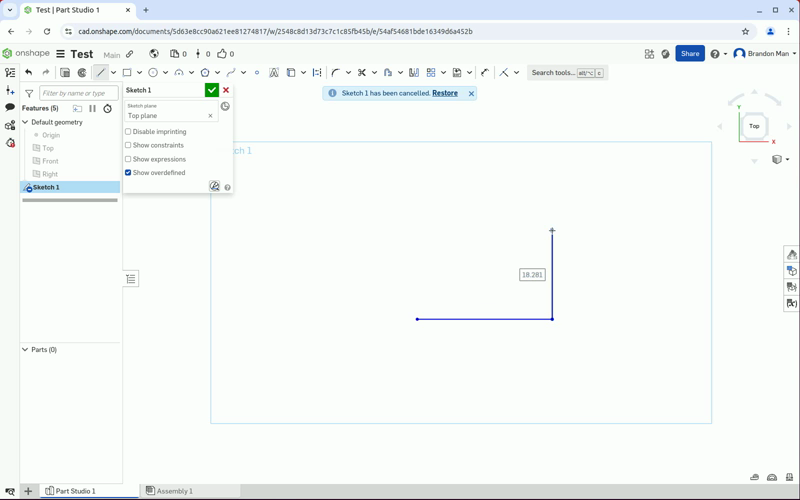
mouse_move(417, 230)
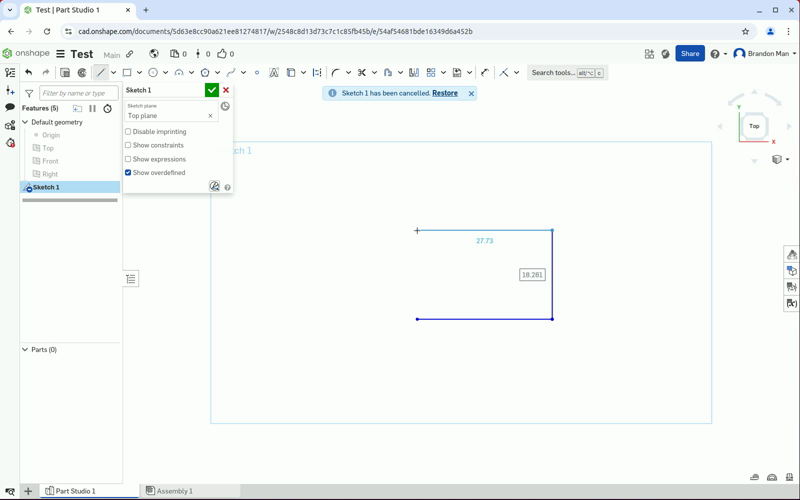
click(417, 230)
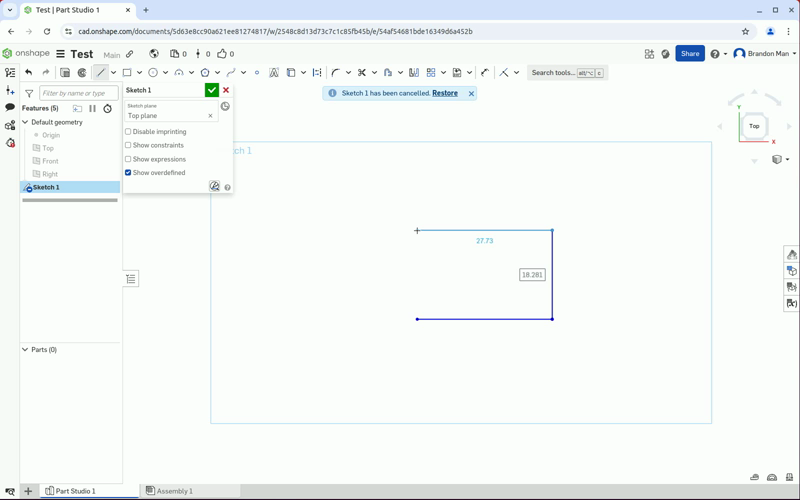
key_up(shift)
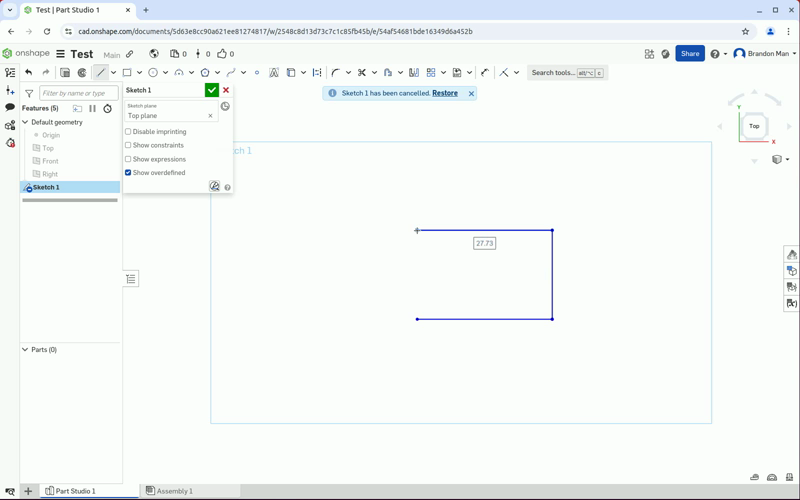
key_down(shift)
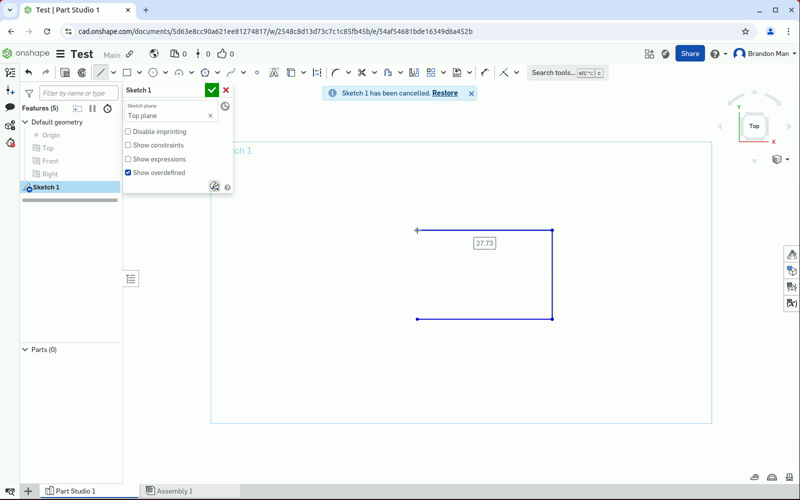
mouse_move(417, 319)
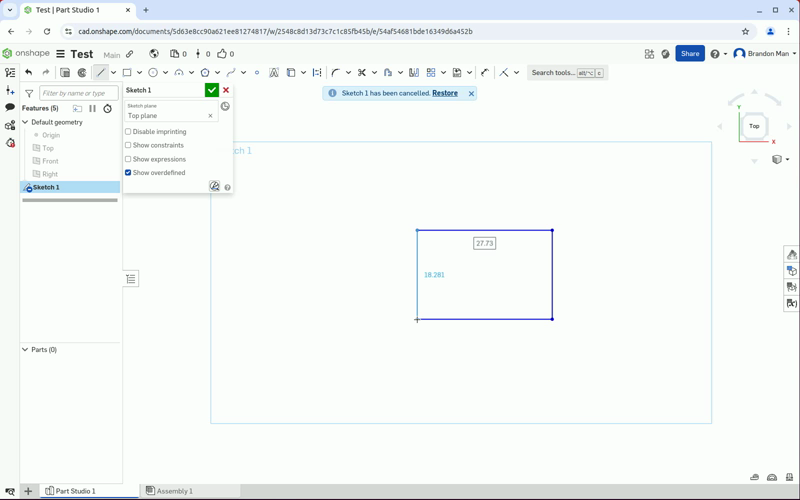
key_up(shift)
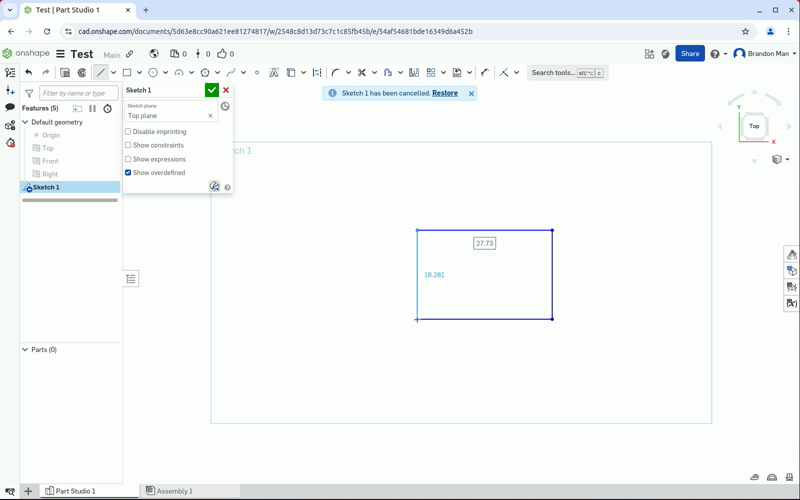
click(417, 319)
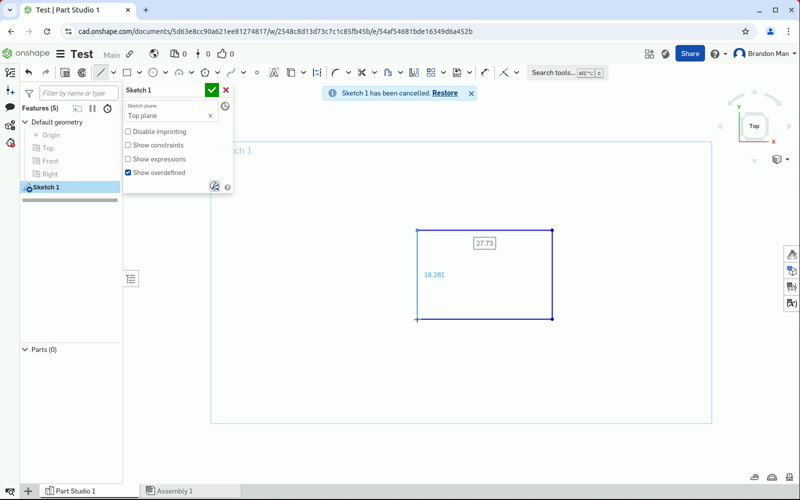
key(esc)
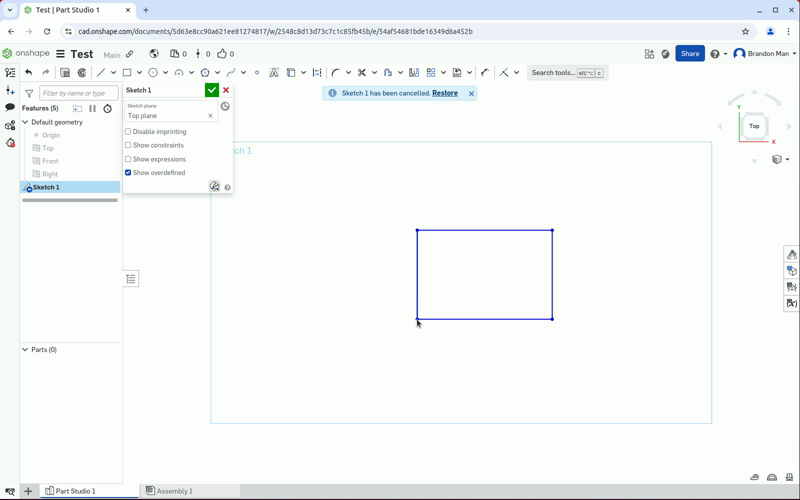
mouse_move(524, 255)
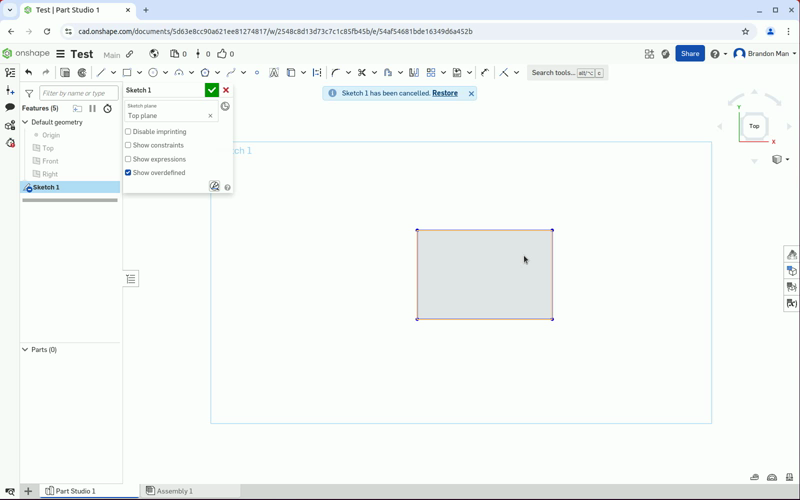
click(524, 255)
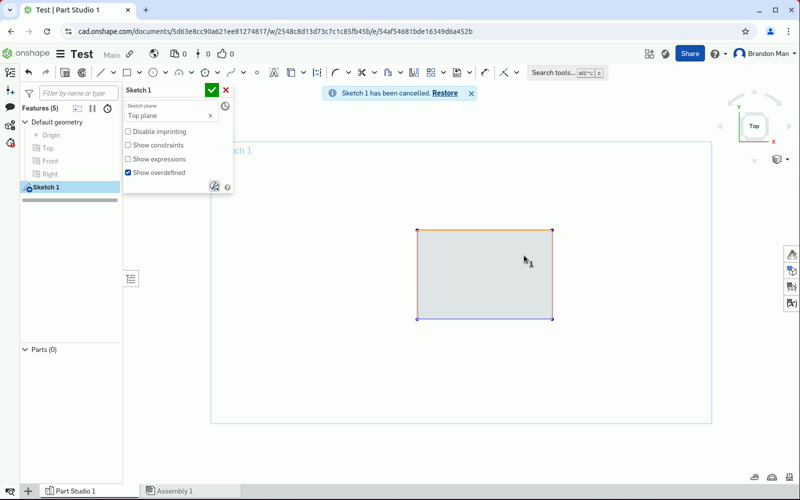
mouse_move(73, 352)
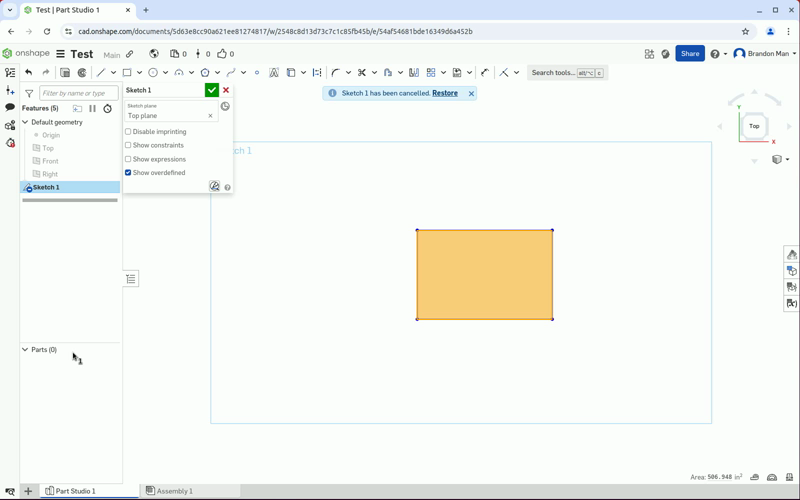
key(shift+y)
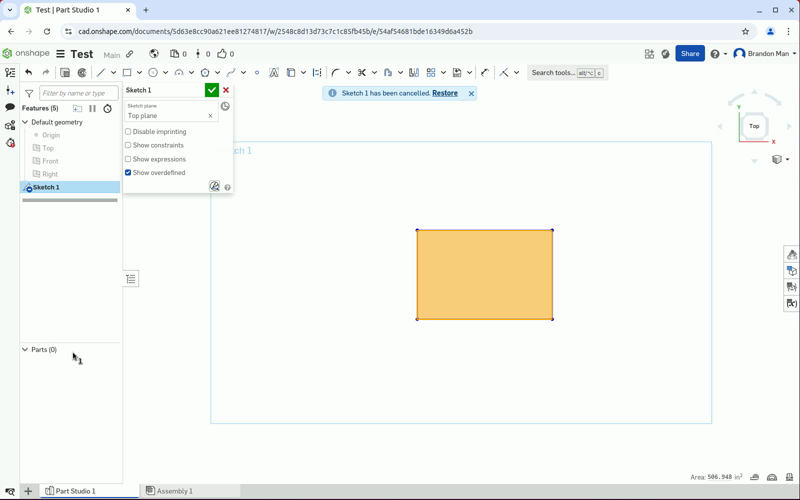
key(shift+e)
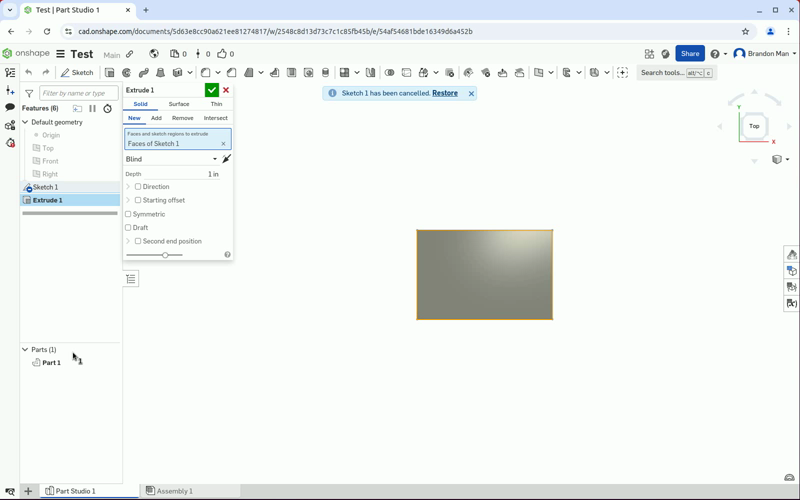
mouse_move(143, 106)
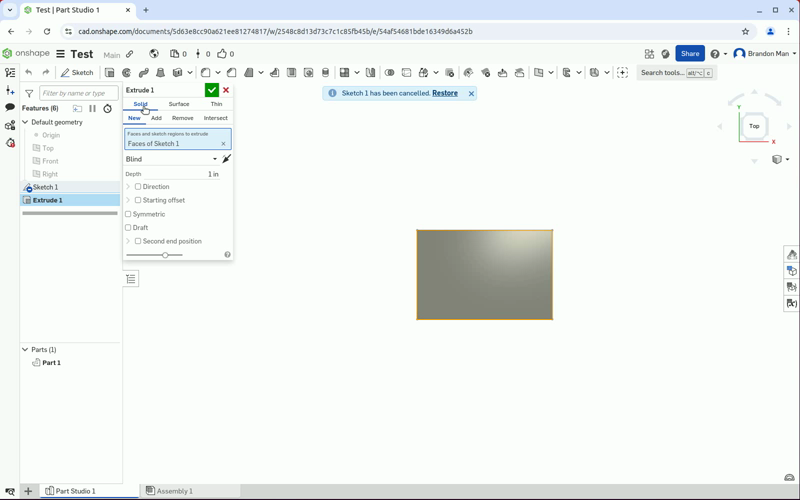
click(143, 106)
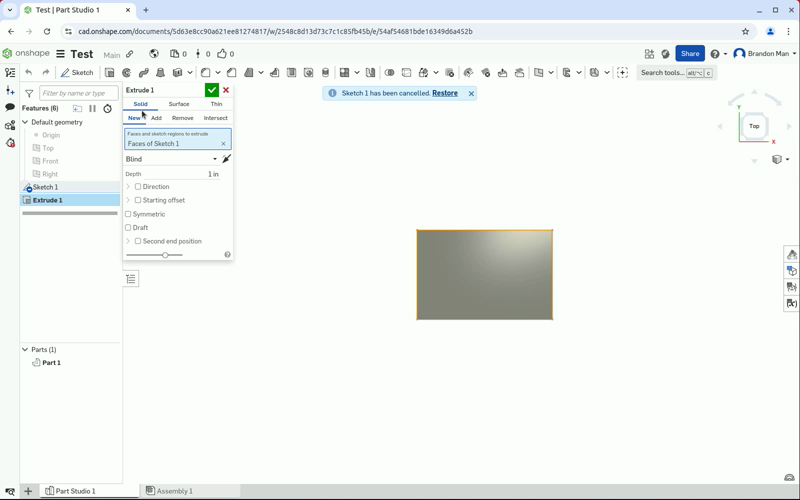
mouse_move(137, 120)
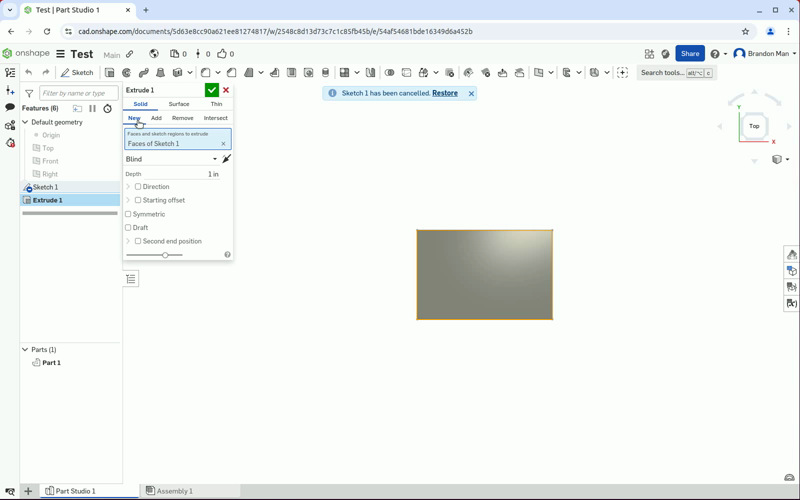
click(137, 120)
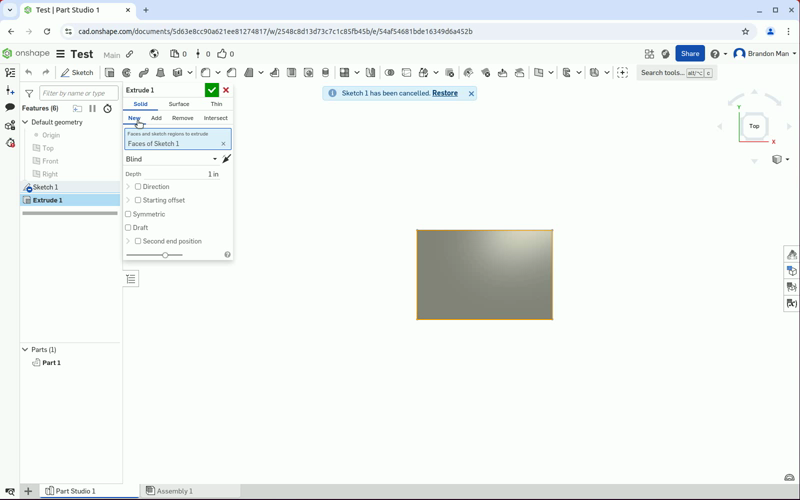
key(tab, 4)
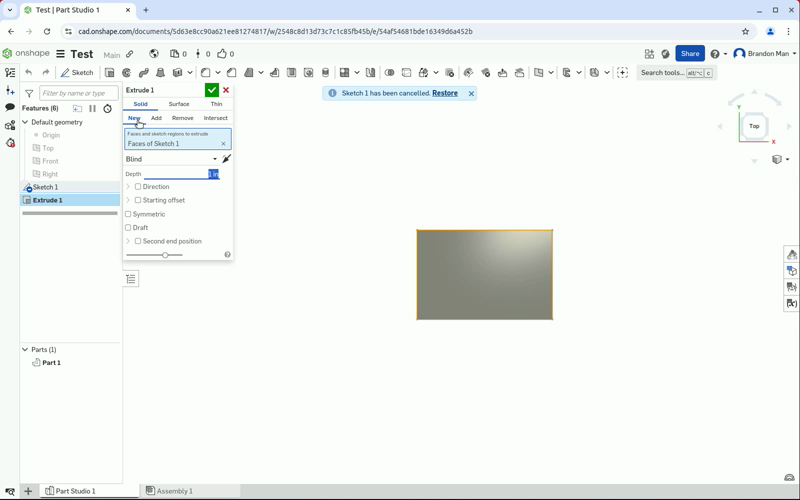
text(23.108)
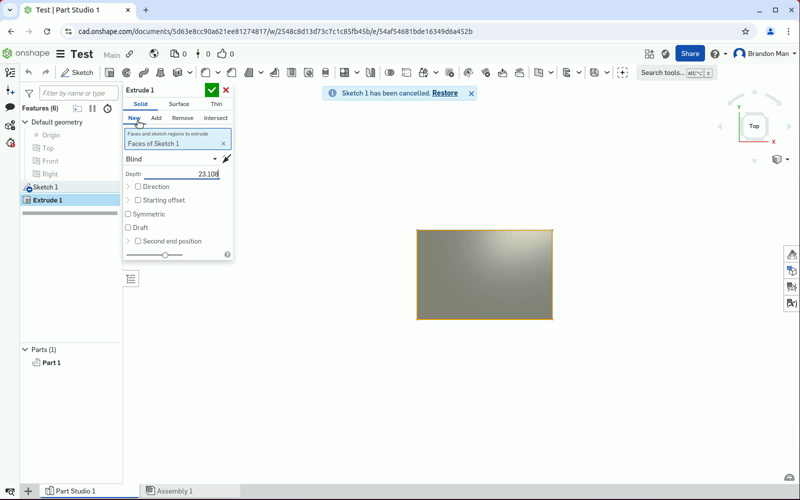
key(enter)
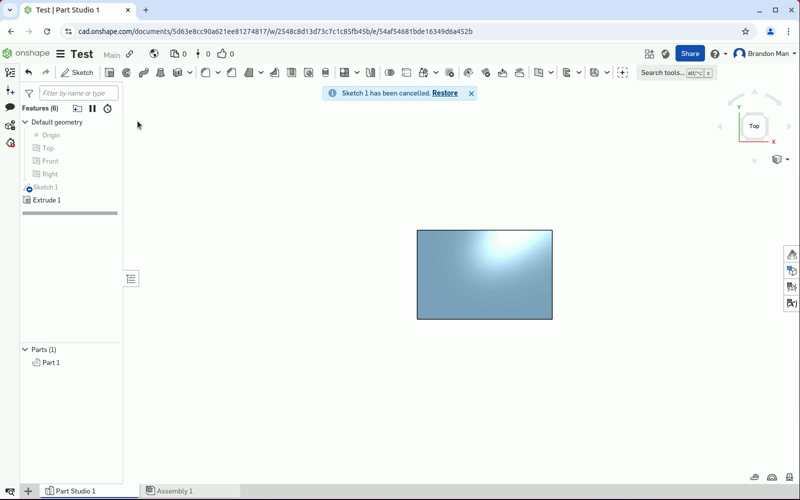
key(shift+h)
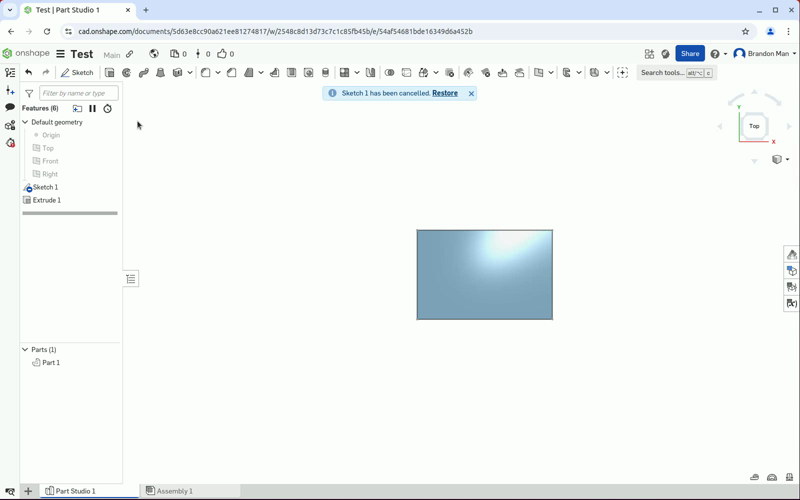
key(shift+h)
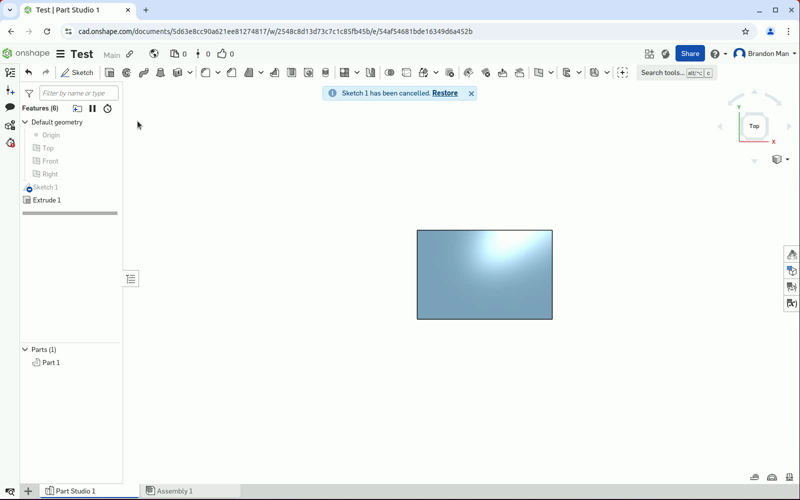
mouse_move(73, 189)
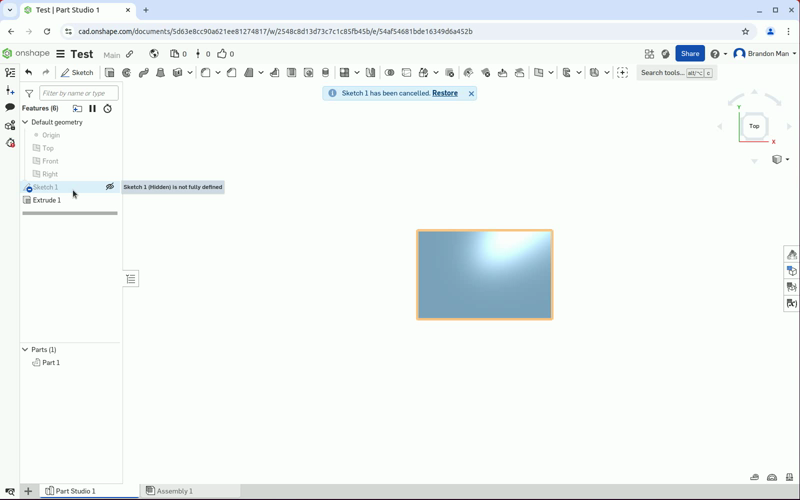
click(73, 189)
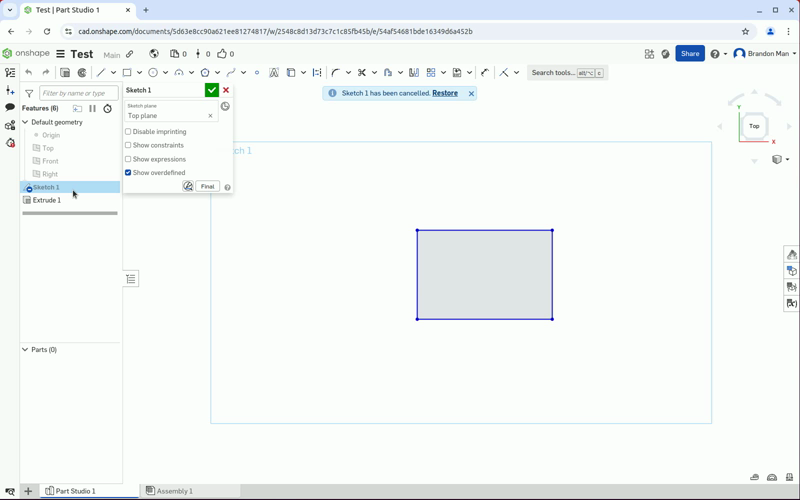
mouse_move(229, 92)
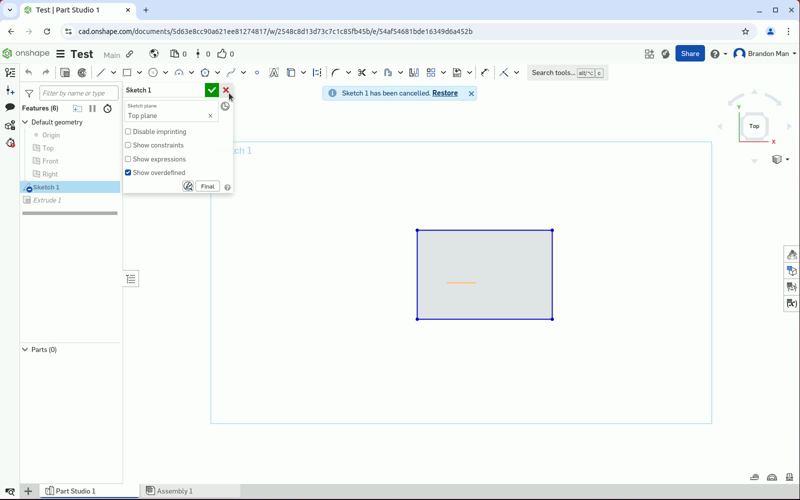
click(229, 92)
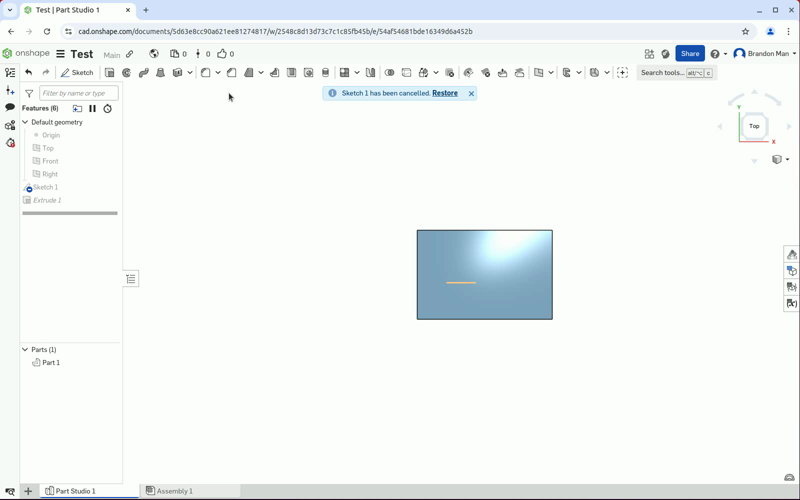
mouse_move(73, 352)
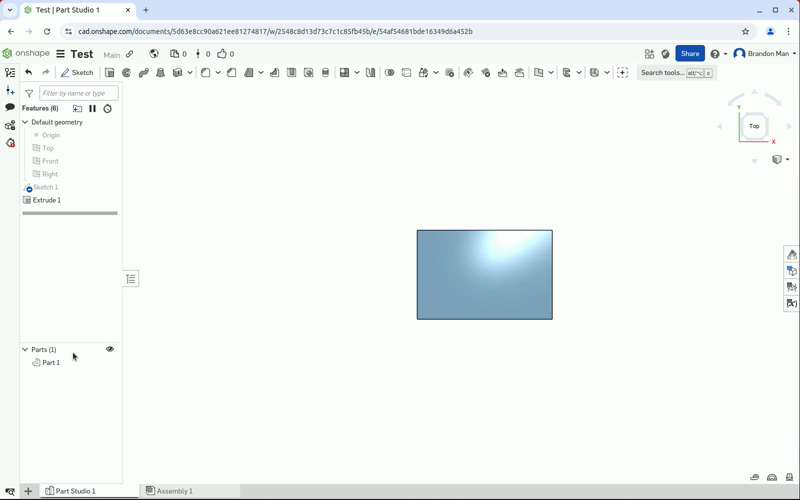
key(y)
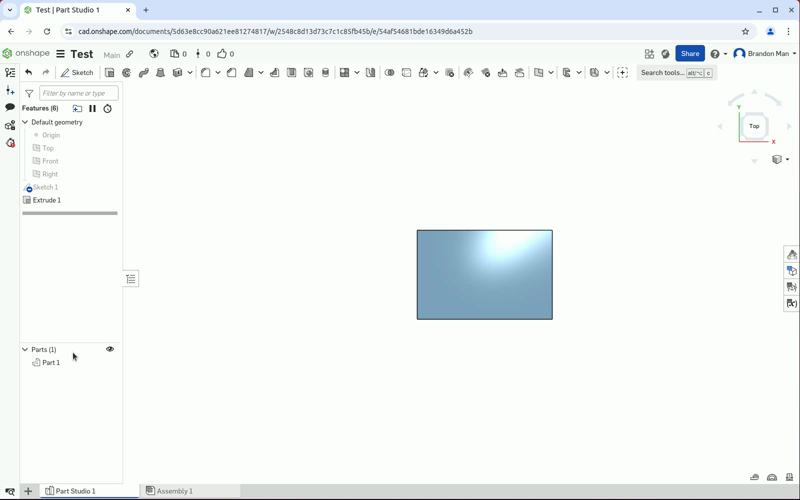
key(shift+p)
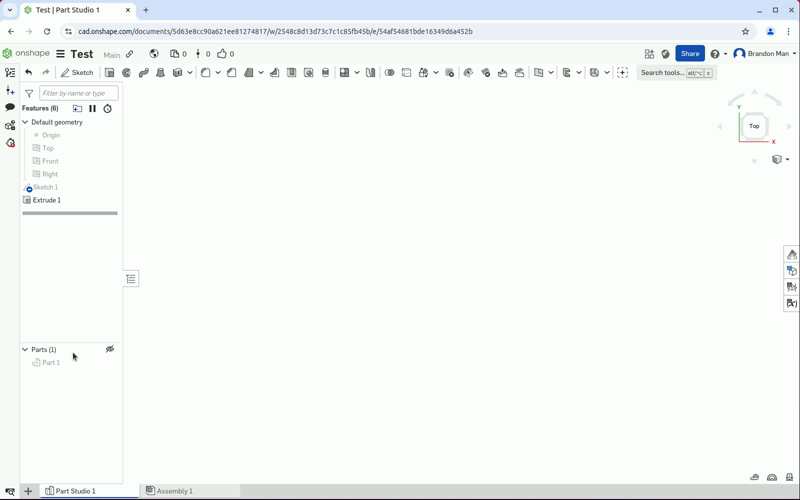
key(space)
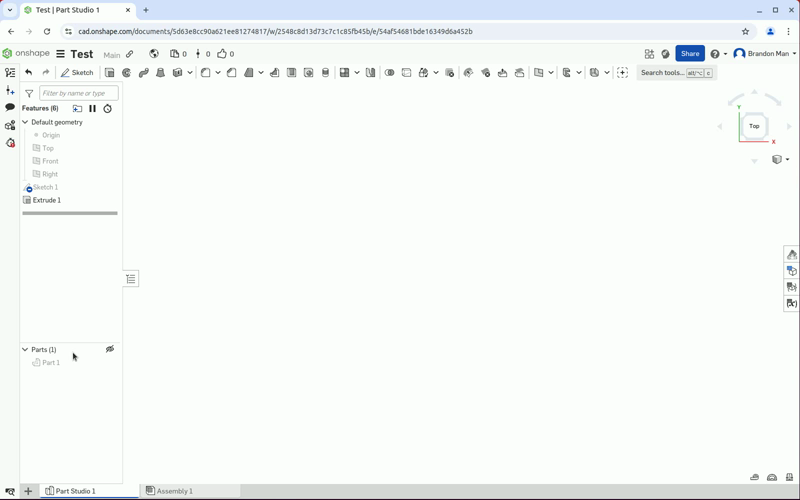
key_down(shift)
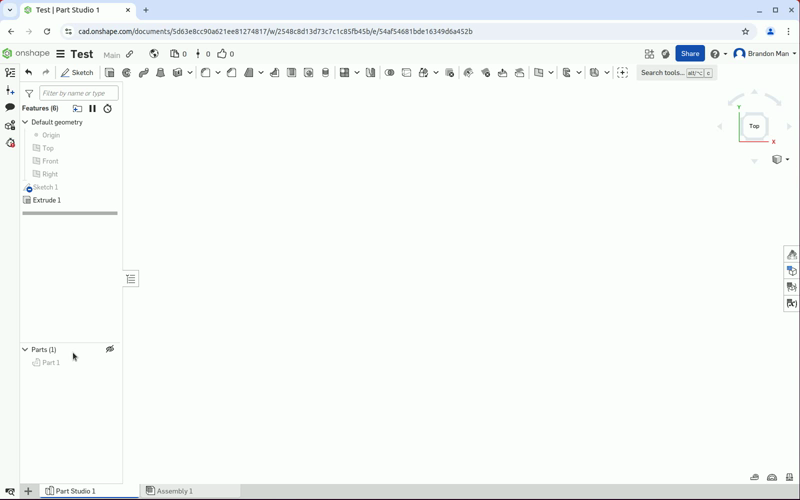
key(up)
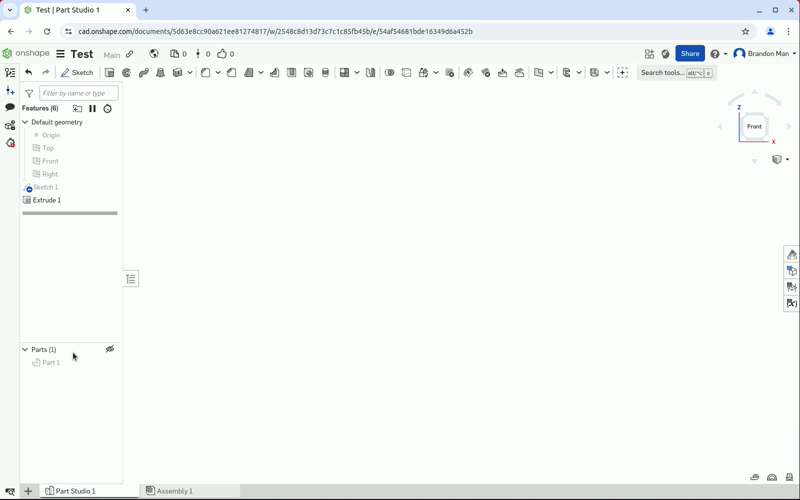
key_up(shift)
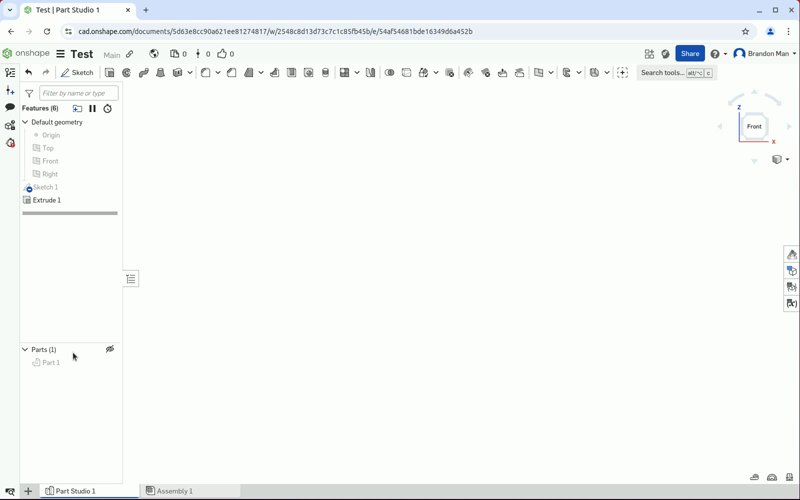
mouse_move(73, 352)
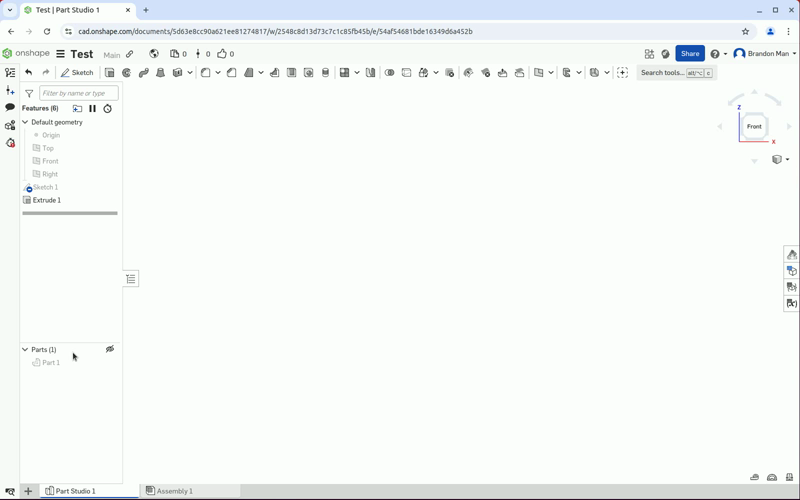
key(shift+y)
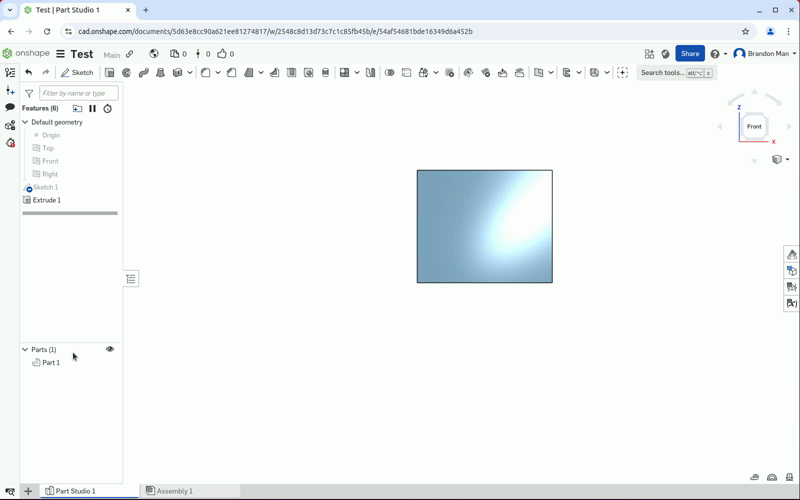
mouse_move(541, 75)
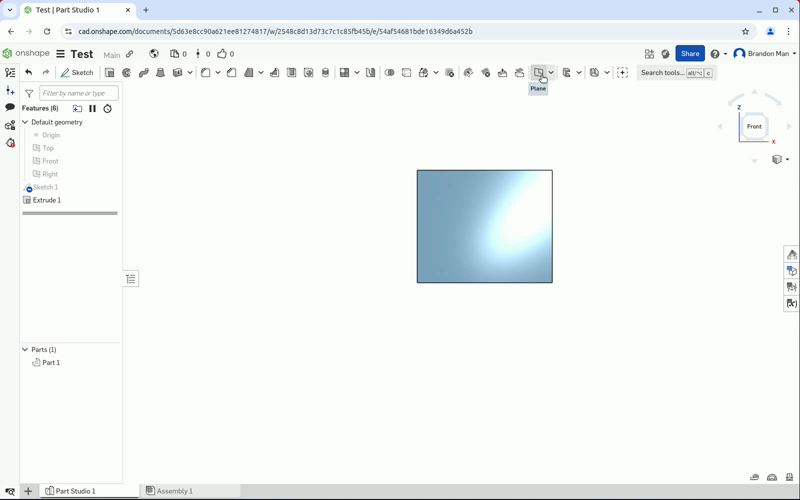
click(541, 75)
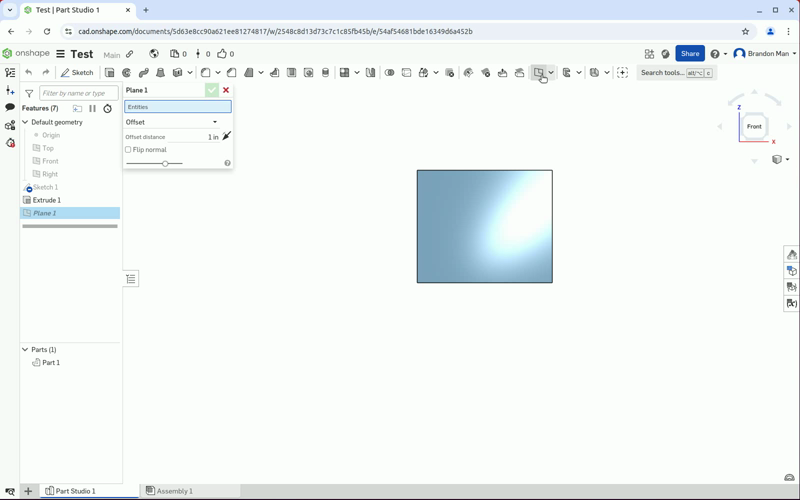
mouse_move(73, 163)
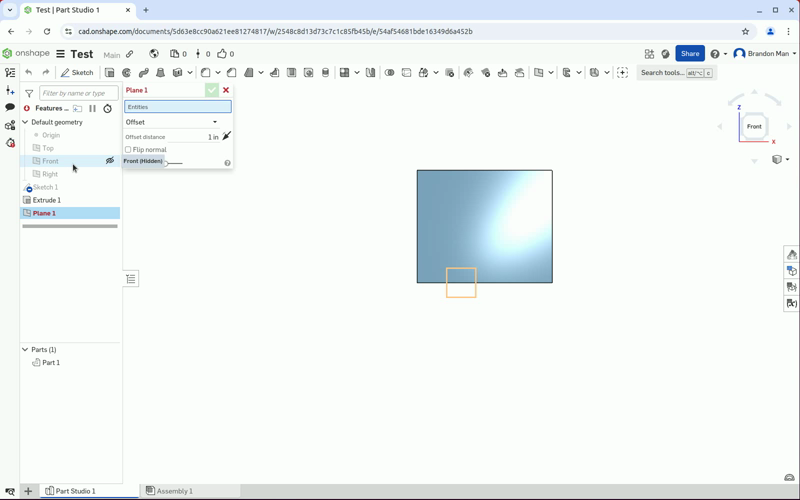
click(73, 163)
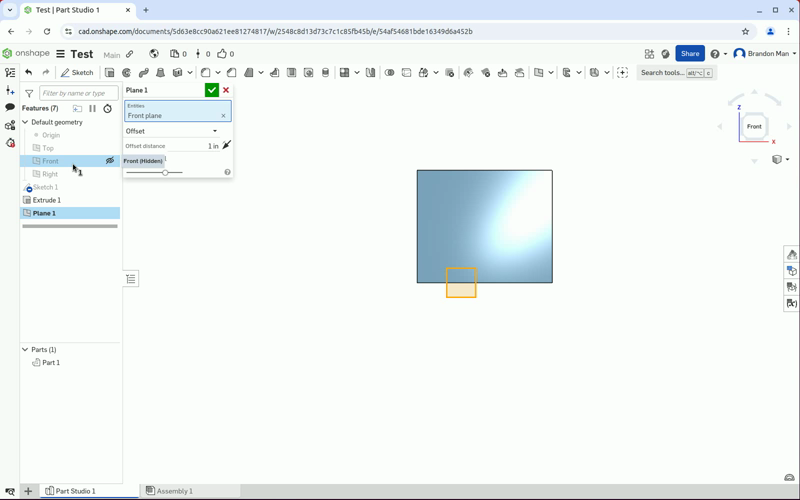
key(tab, 2)
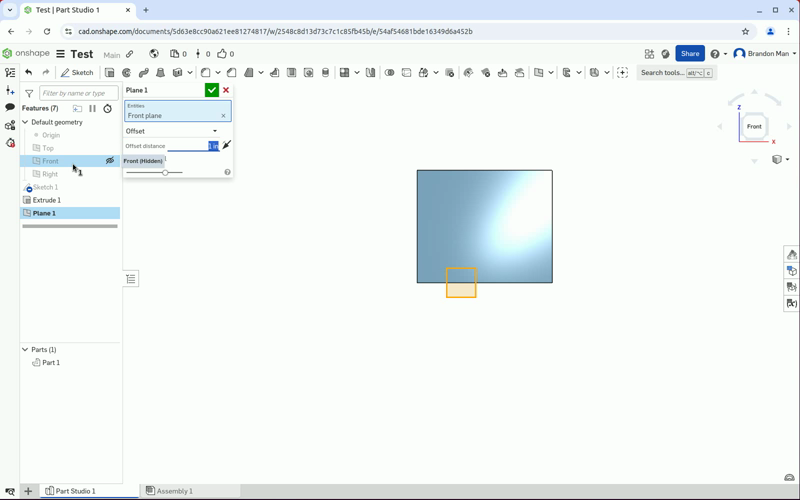
text(7.456)
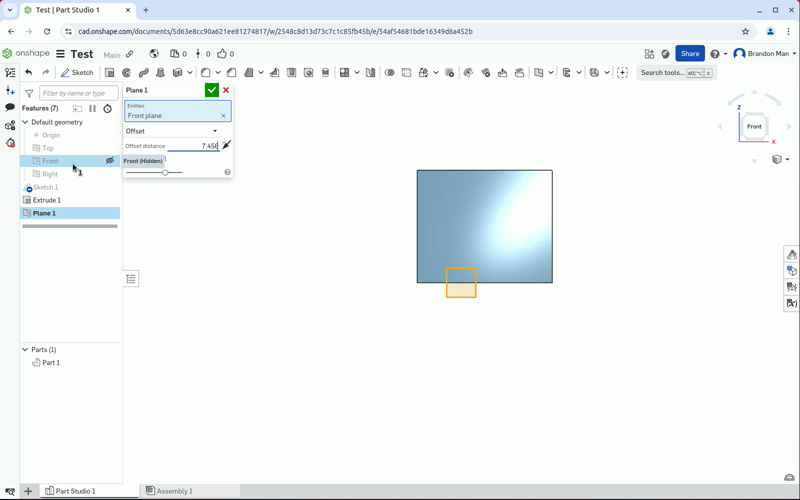
key(enter, 2)
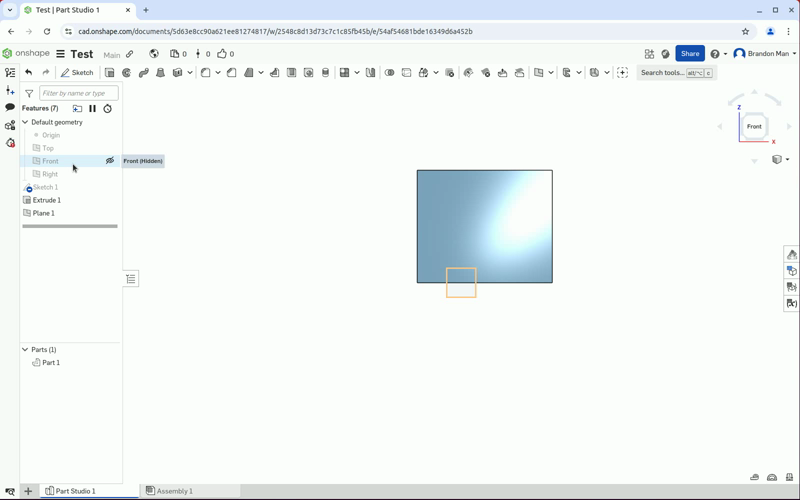
key(shift+s)
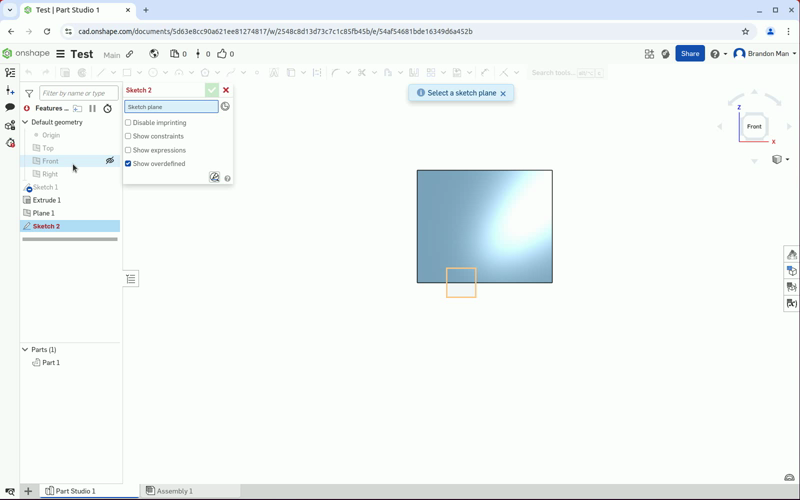
mouse_move(73, 215)
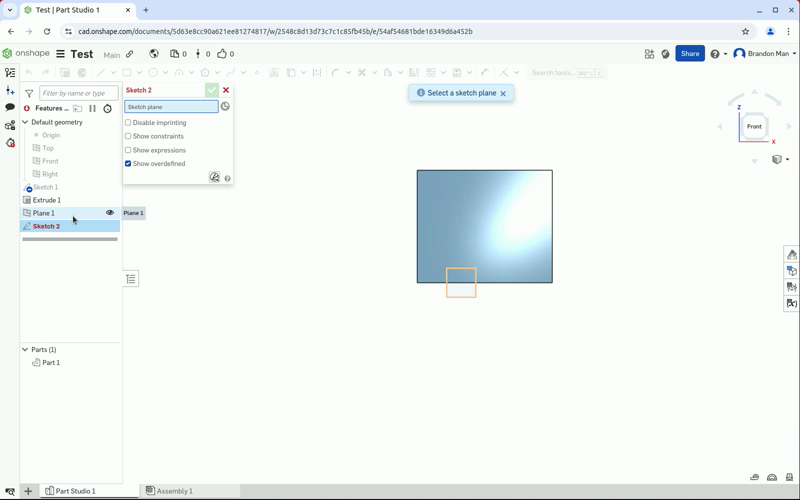
click(73, 215)
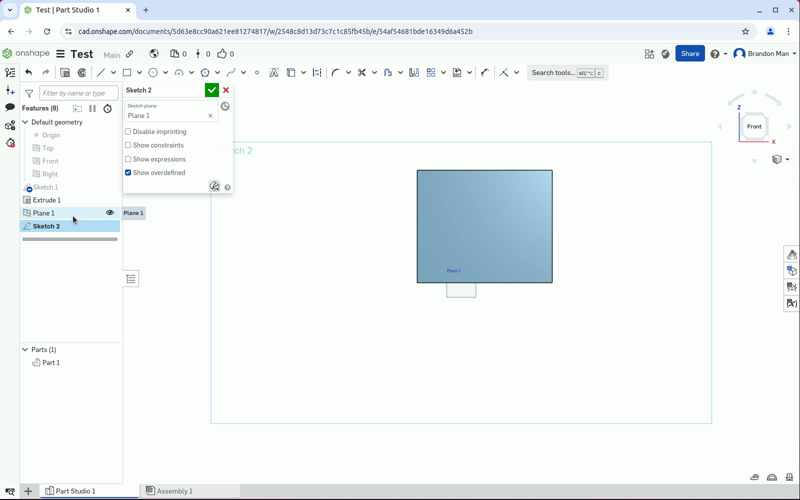
mouse_move(73, 352)
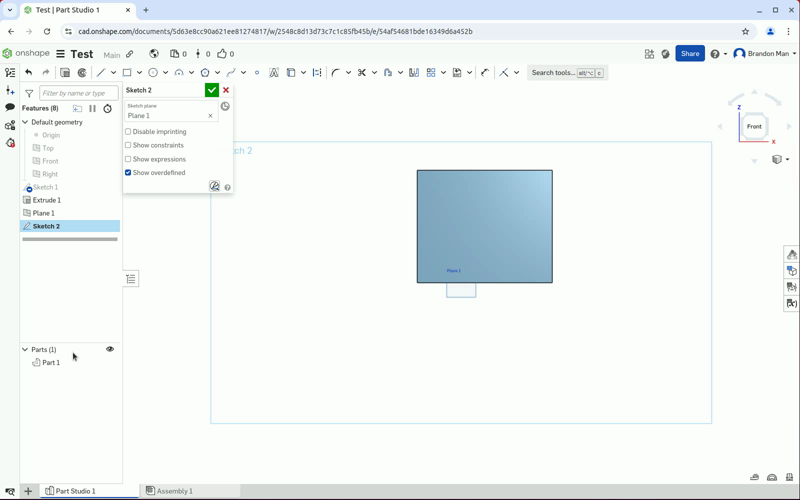
key(y)
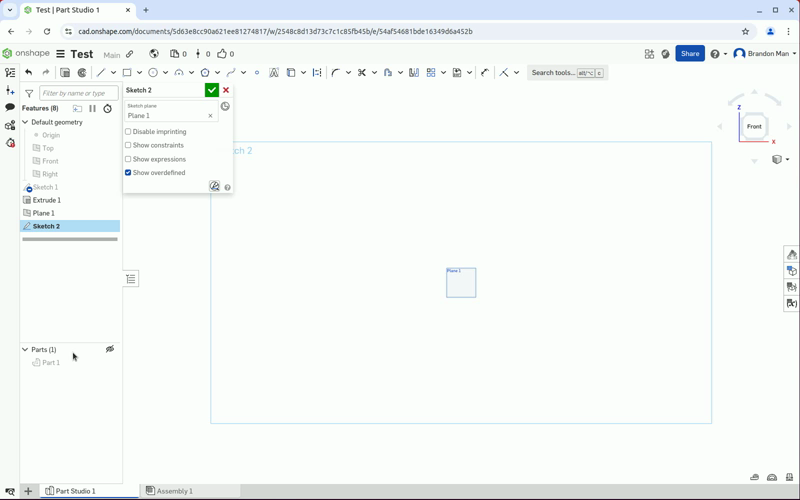
key(l)
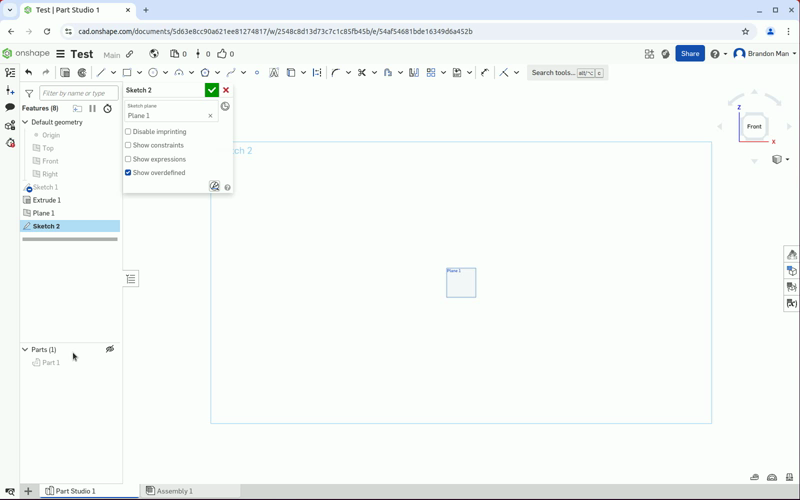
key_down(shift)
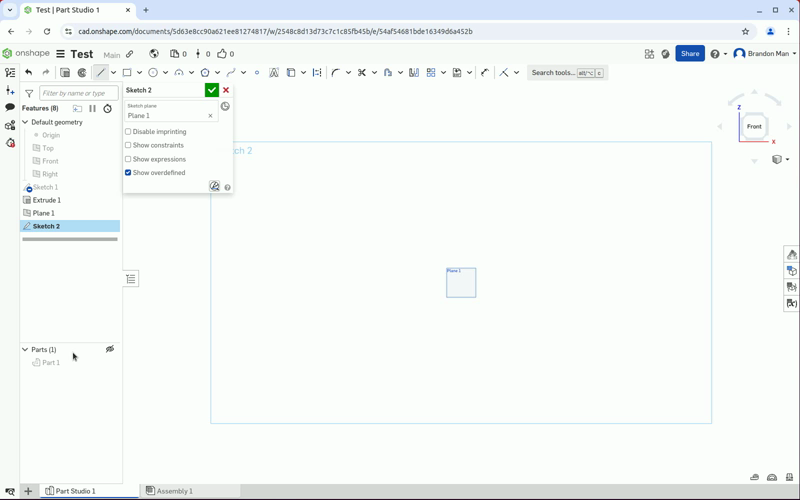
mouse_move(495, 215)
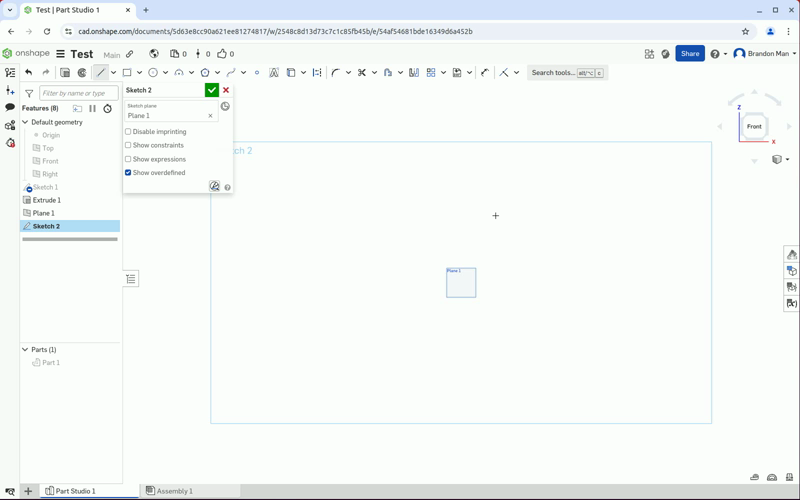
click(495, 215)
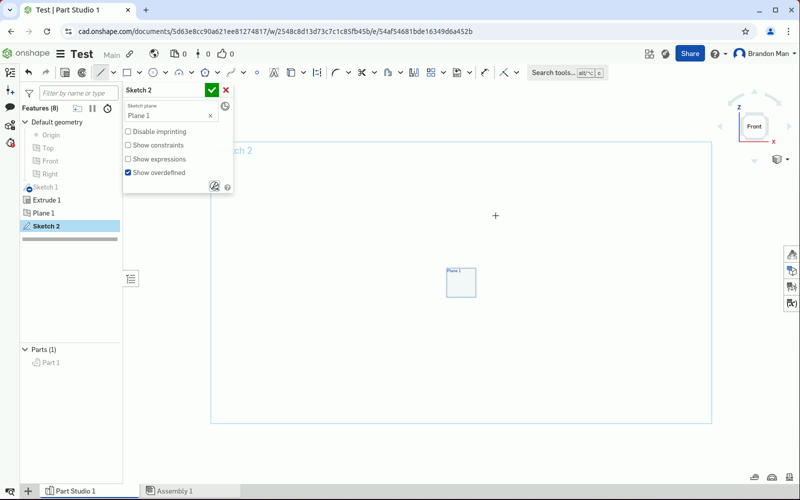
key_up(shift)
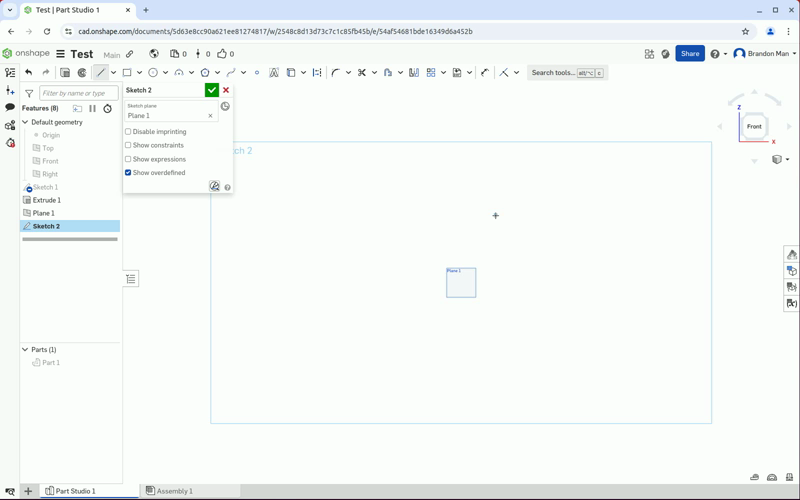
key_down(shift)
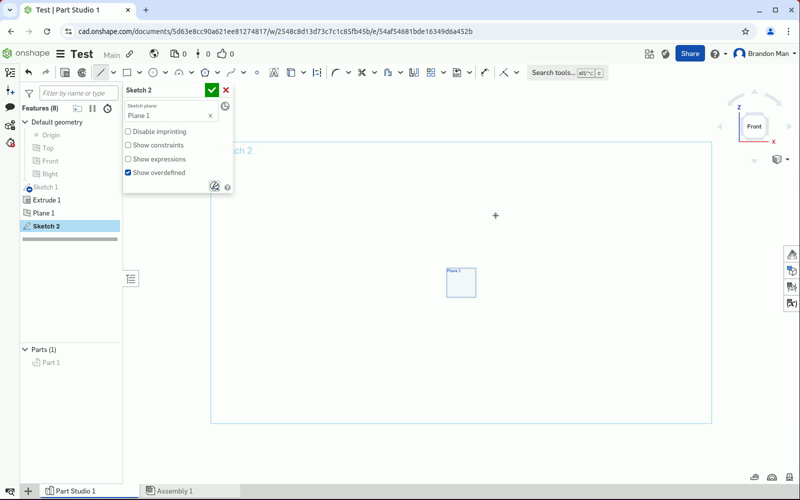
mouse_move(525, 215)
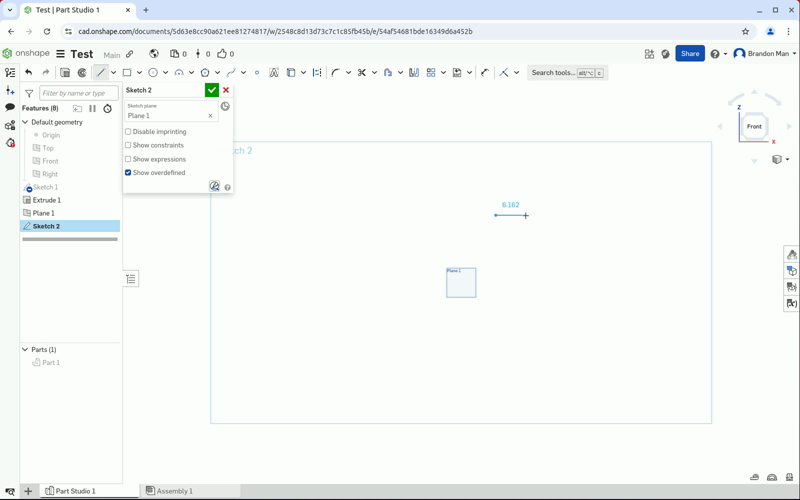
mouse_move(552, 215)
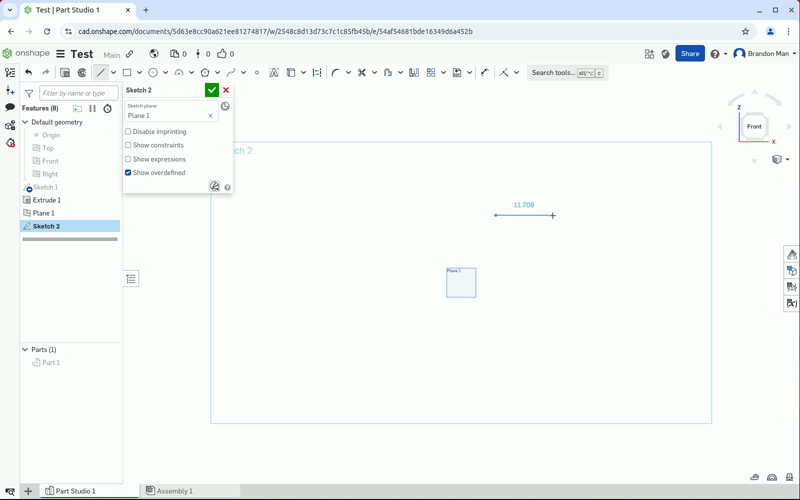
click(552, 215)
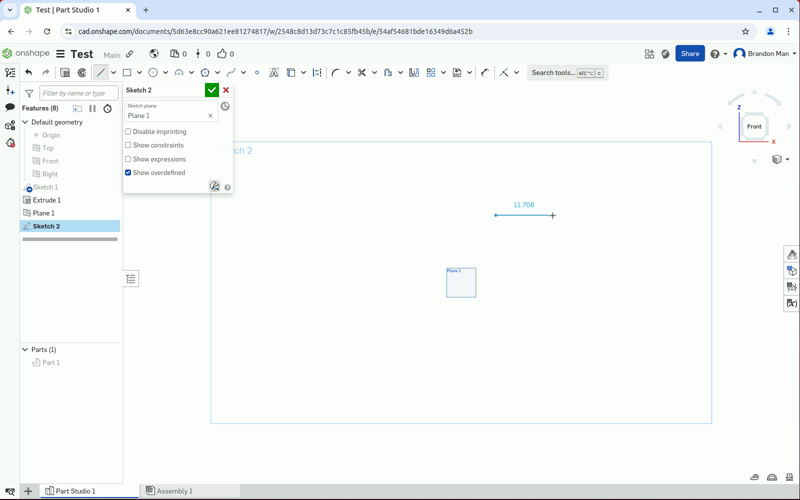
key_up(shift)
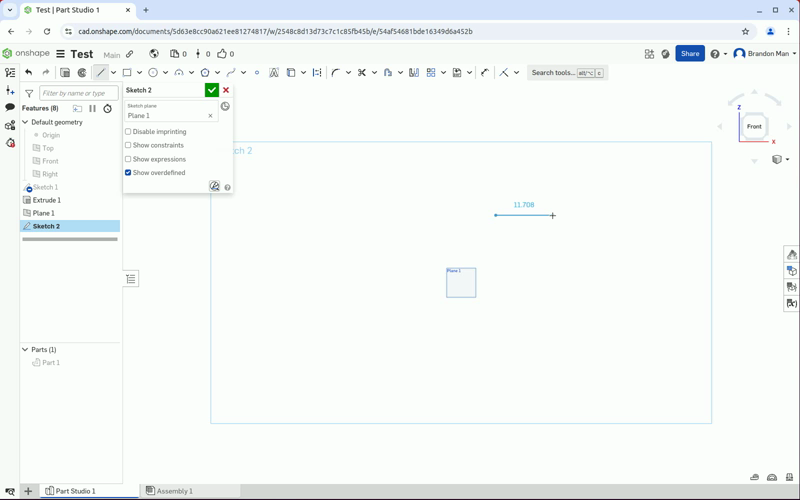
key_down(shift)
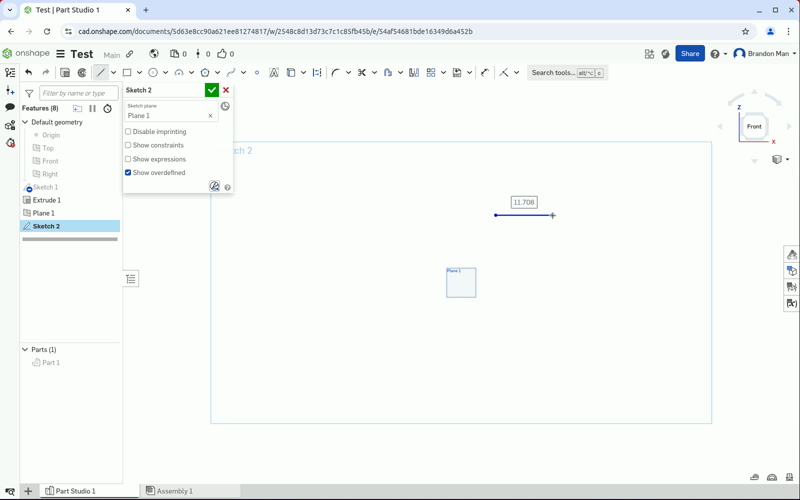
mouse_move(582, 215)
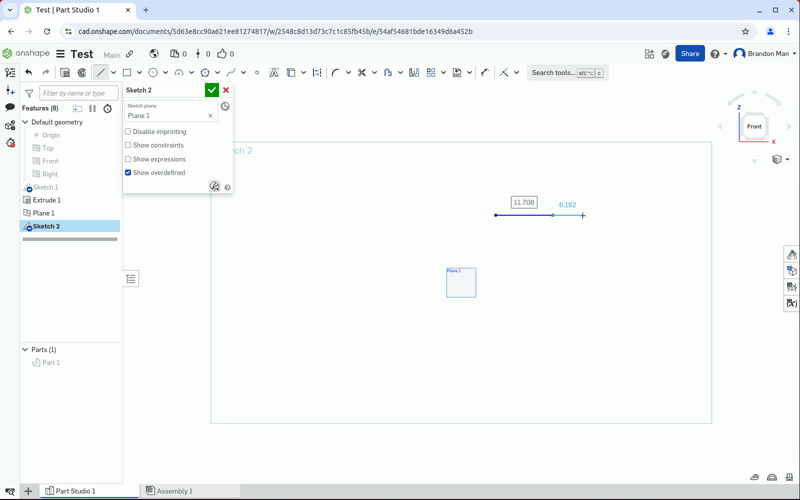
mouse_move(552, 169)
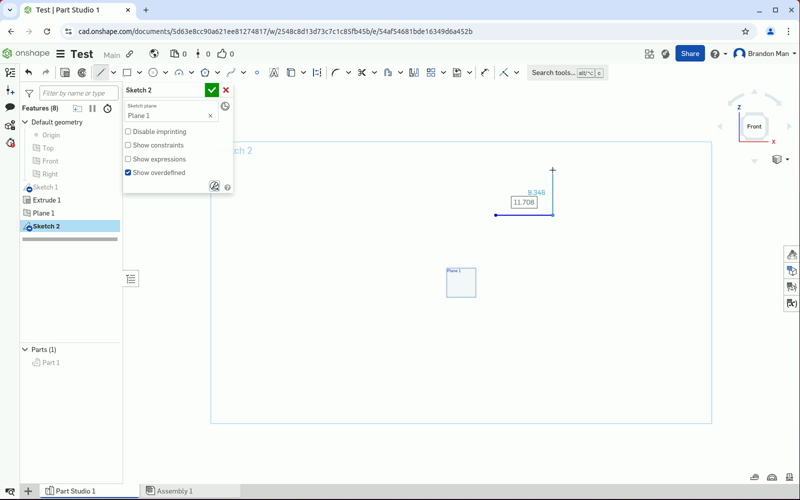
click(552, 169)
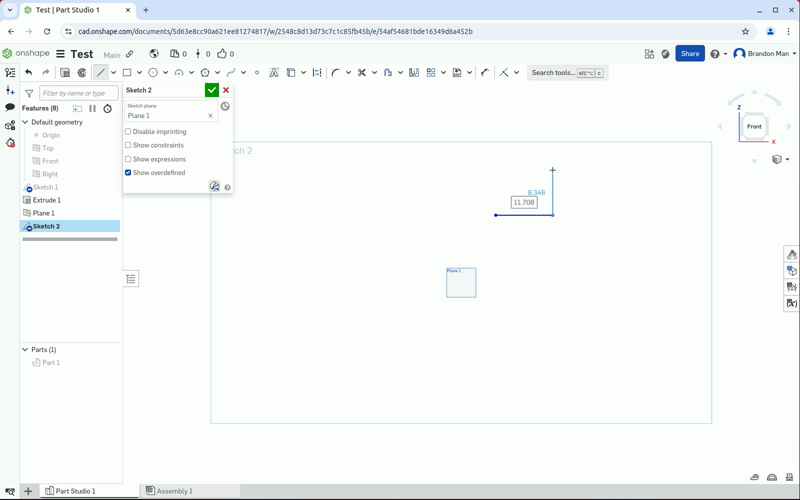
key_up(shift)
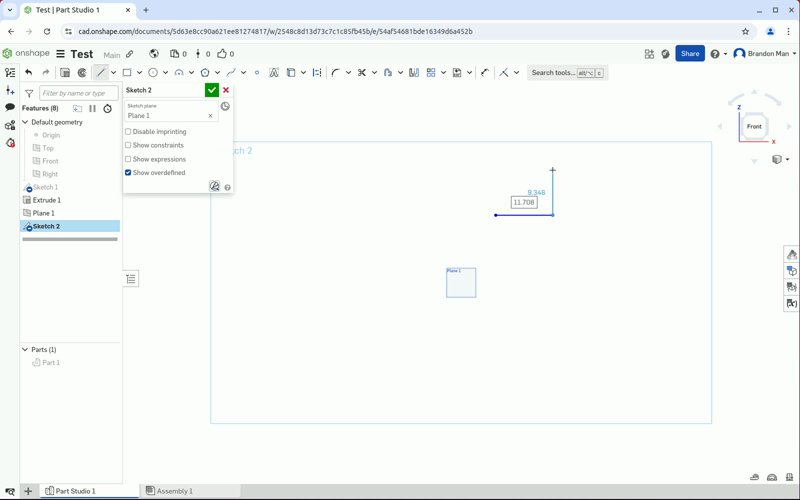
key_down(shift)
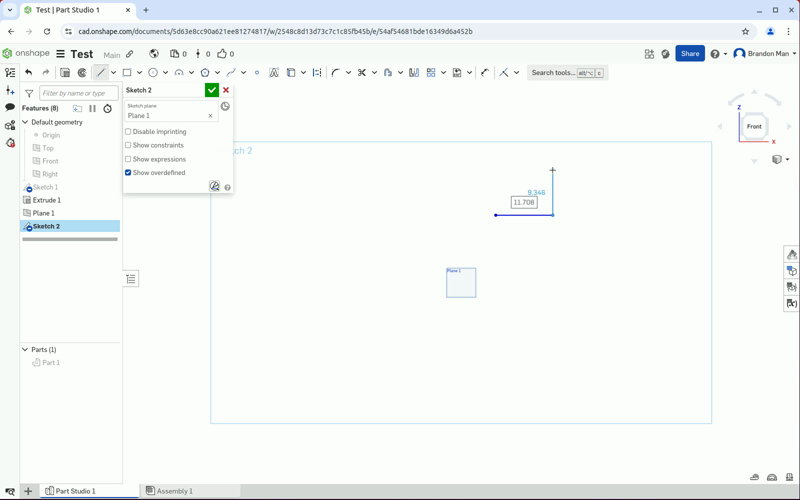
mouse_move(582, 169)
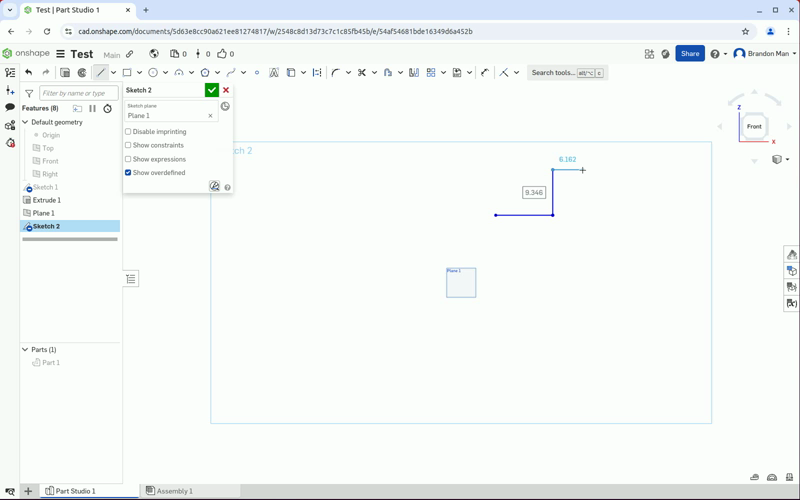
mouse_move(495, 169)
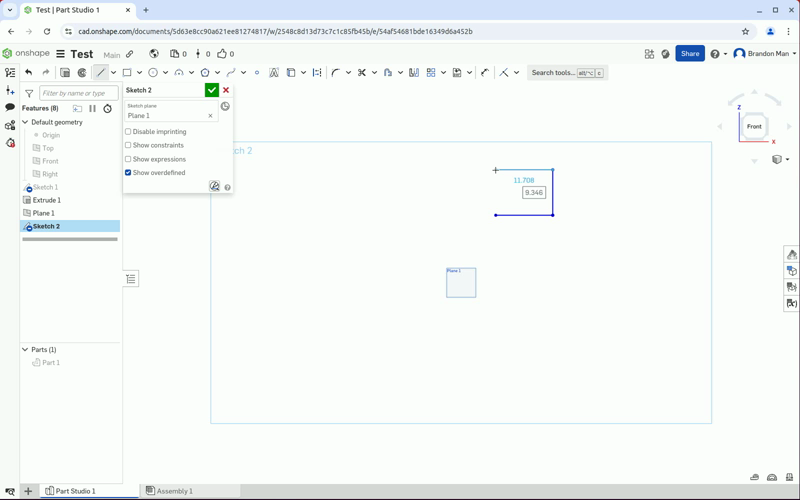
click(495, 169)
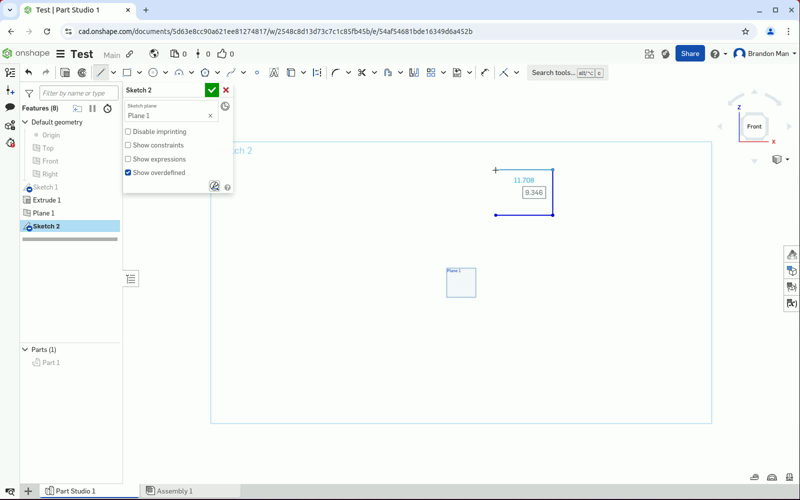
key_up(shift)
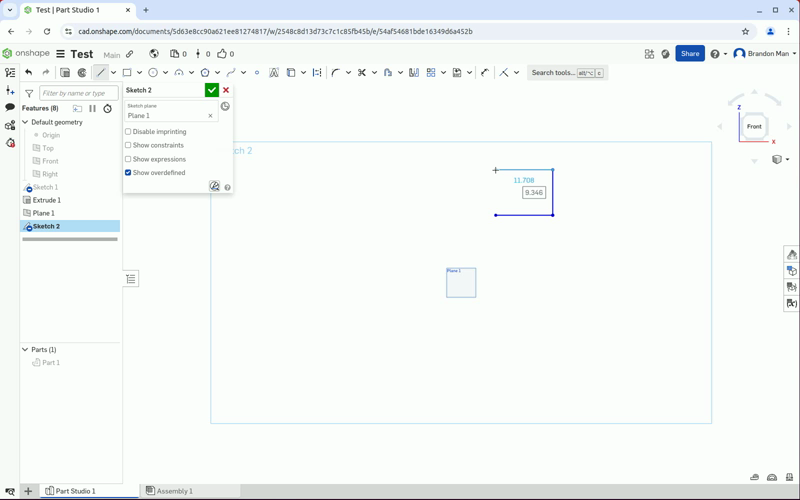
mouse_move(525, 169)
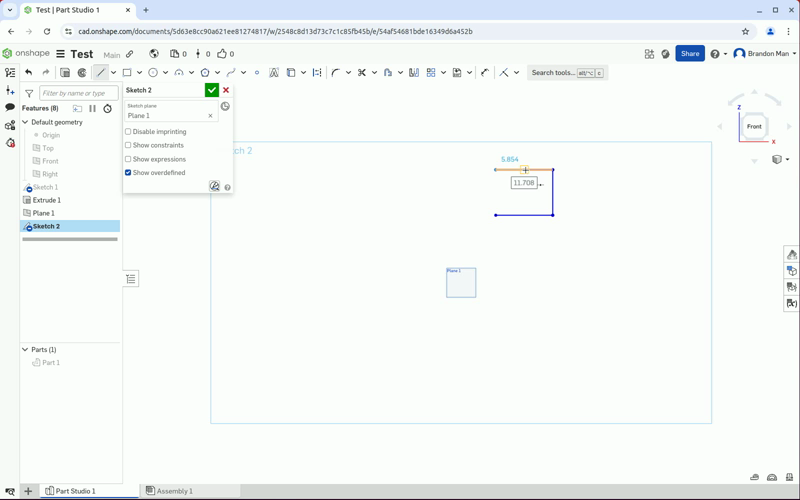
key_down(shift)
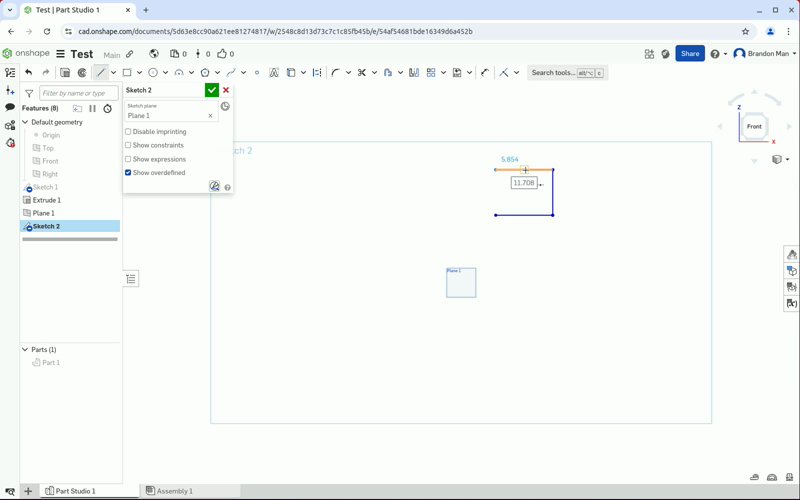
mouse_move(495, 215)
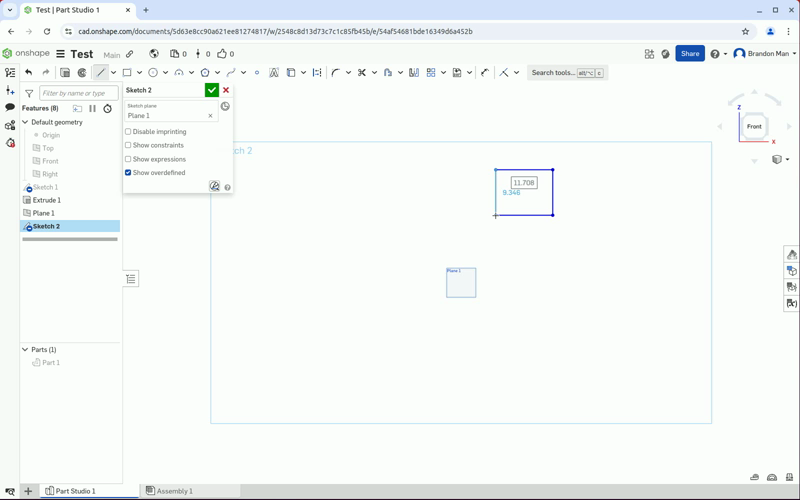
key_up(shift)
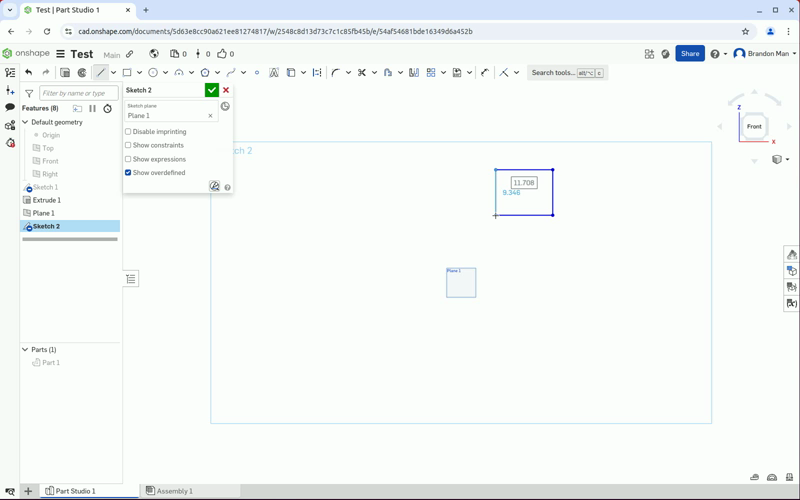
click(495, 215)
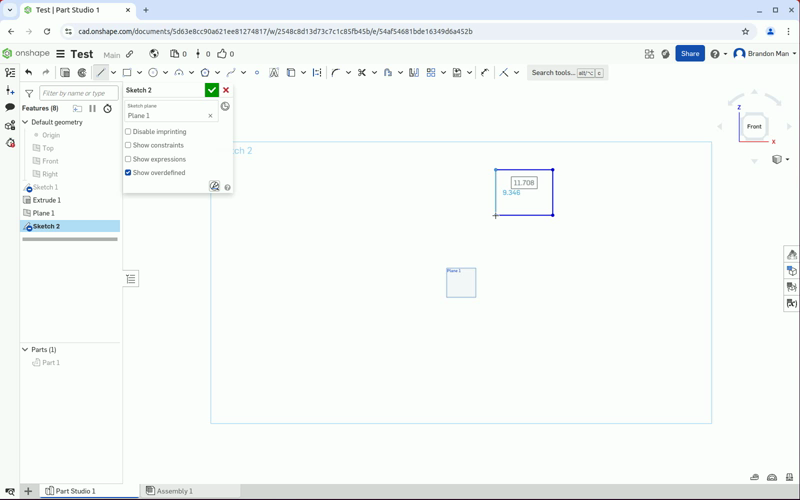
key(esc)
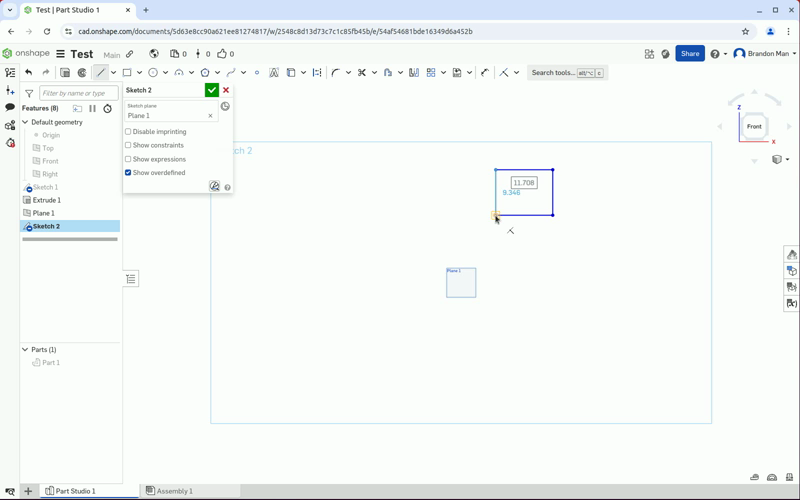
mouse_move(542, 184)
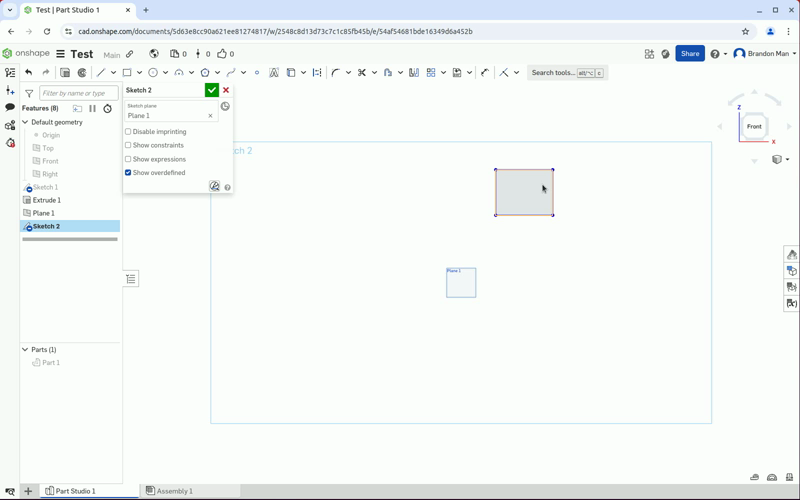
click(542, 184)
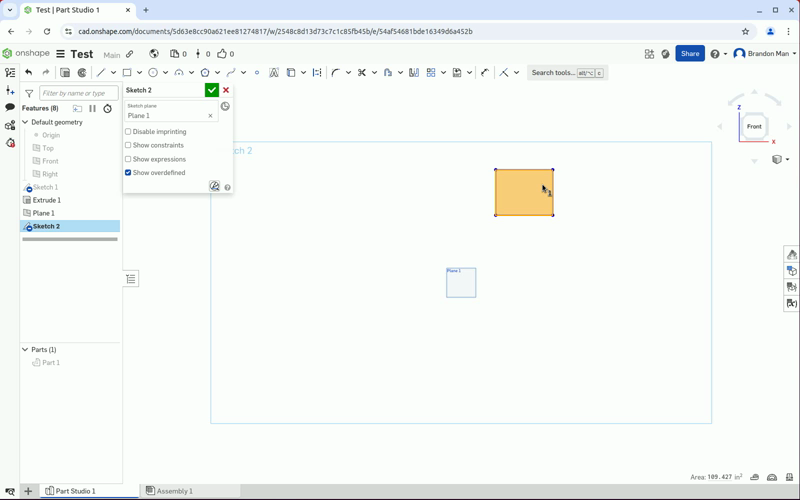
mouse_move(73, 352)
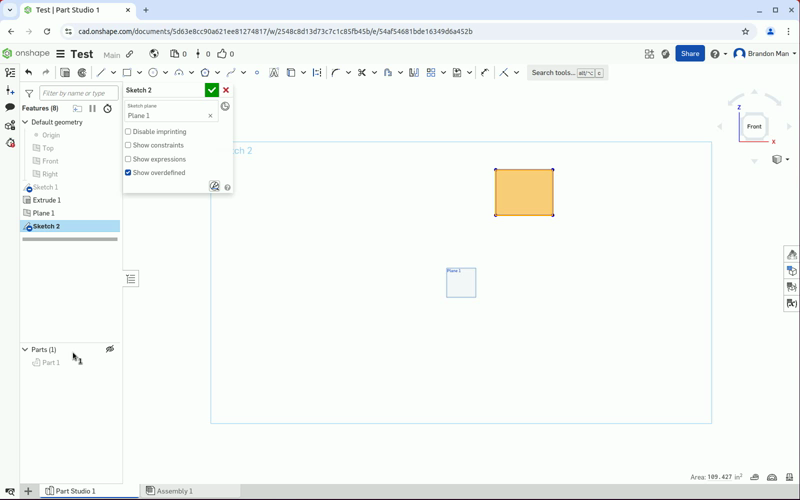
key(shift+y)
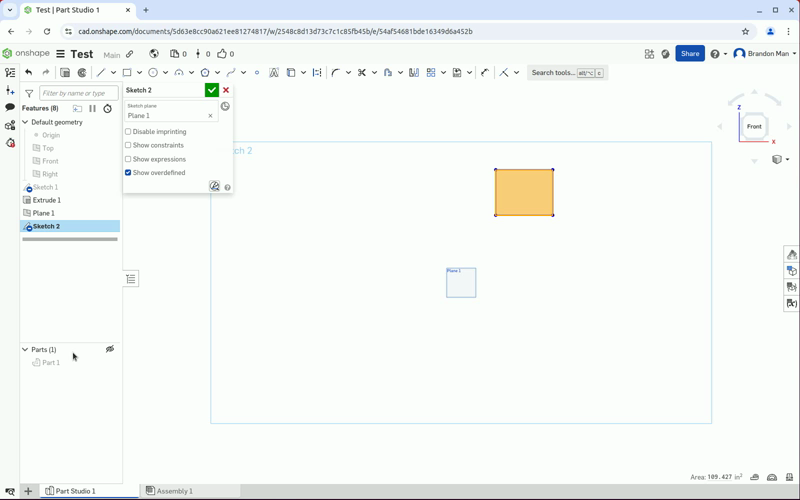
key(shift+e)
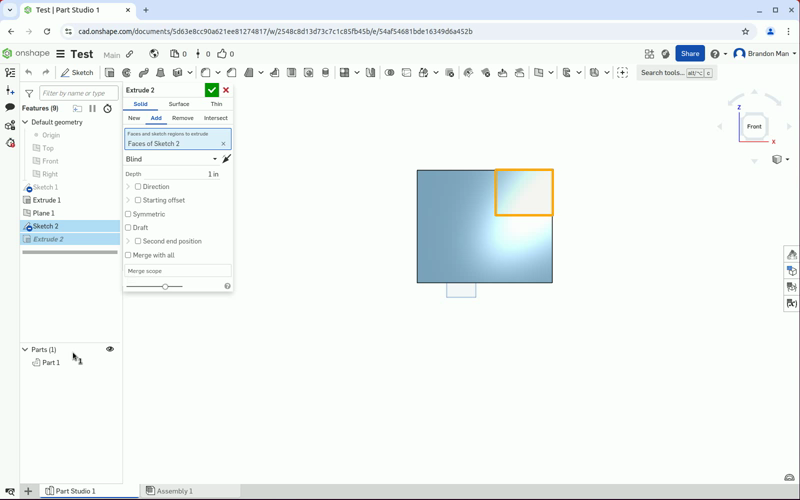
mouse_move(143, 106)
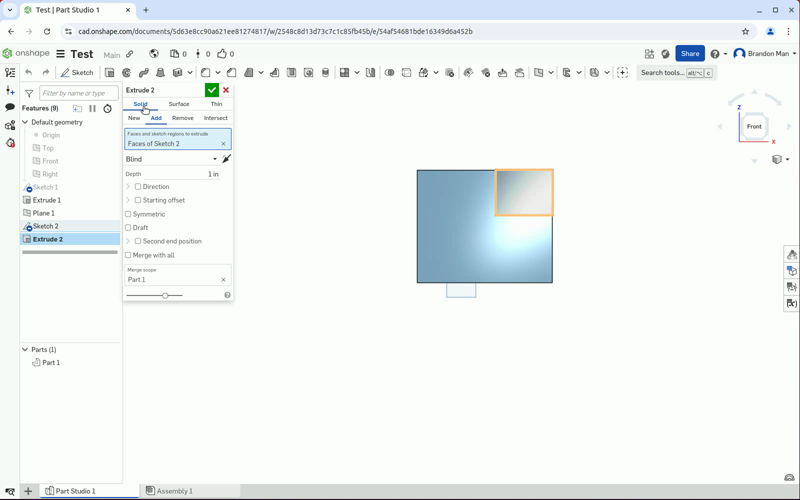
click(143, 106)
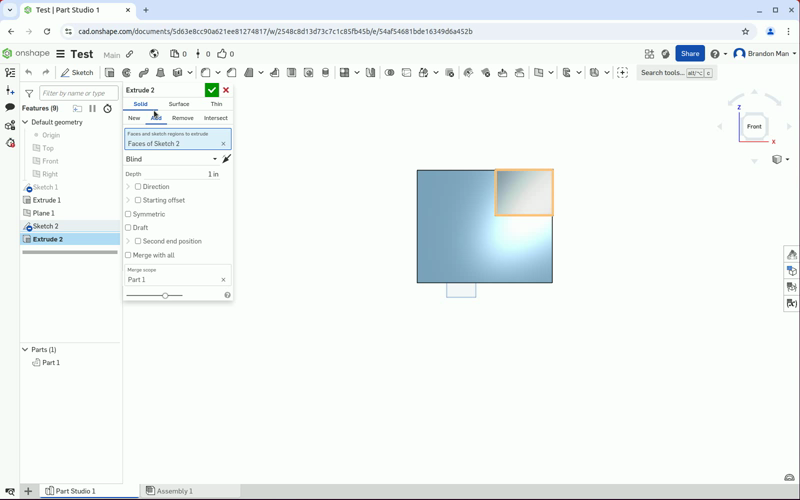
mouse_move(186, 120)
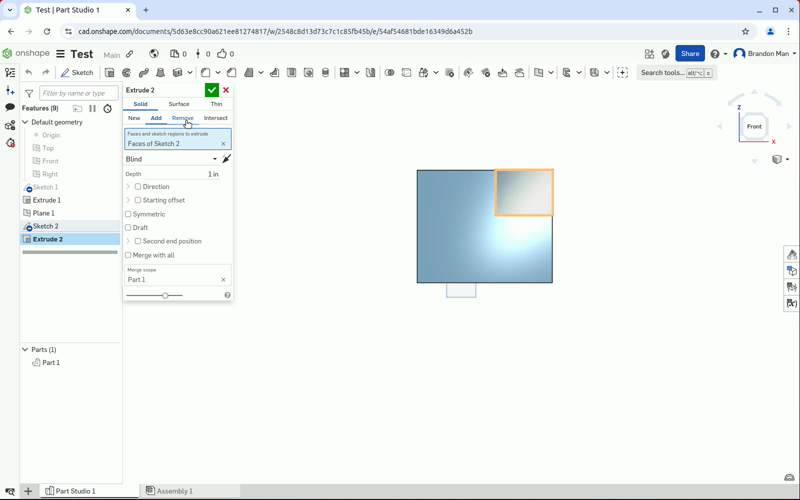
click(186, 120)
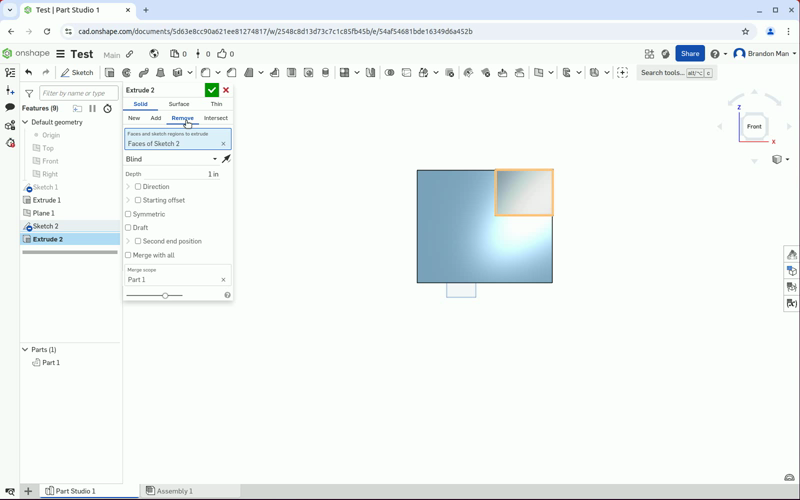
key(tab, 4)
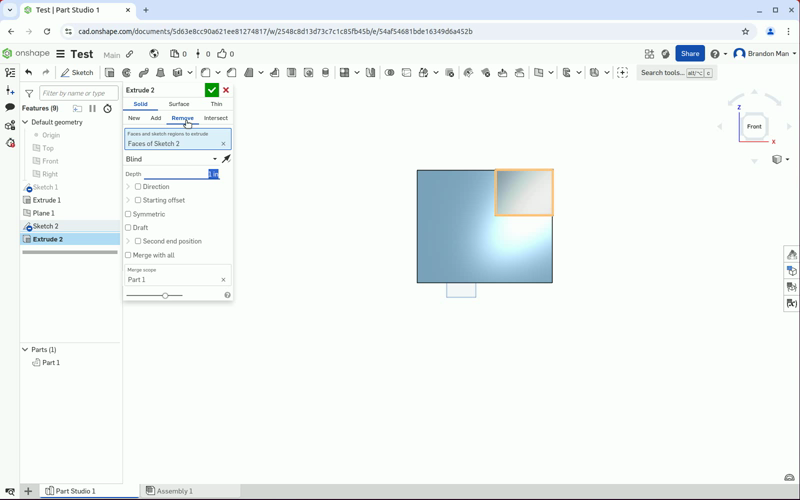
text(19.016)
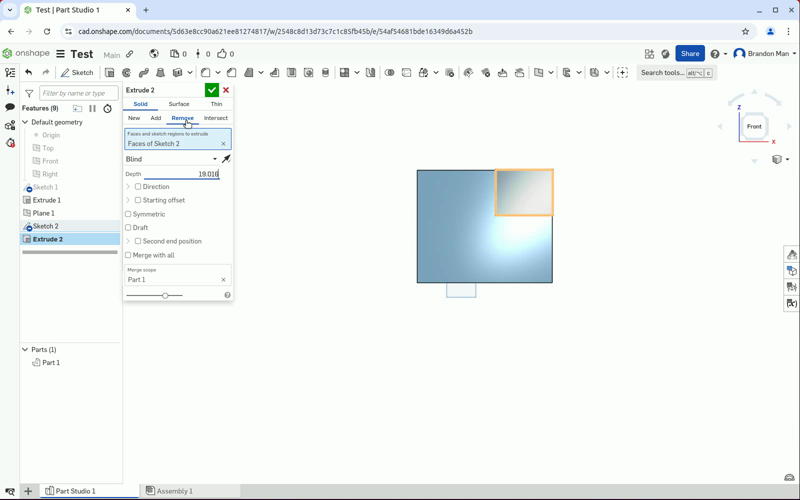
key(tab, 6)
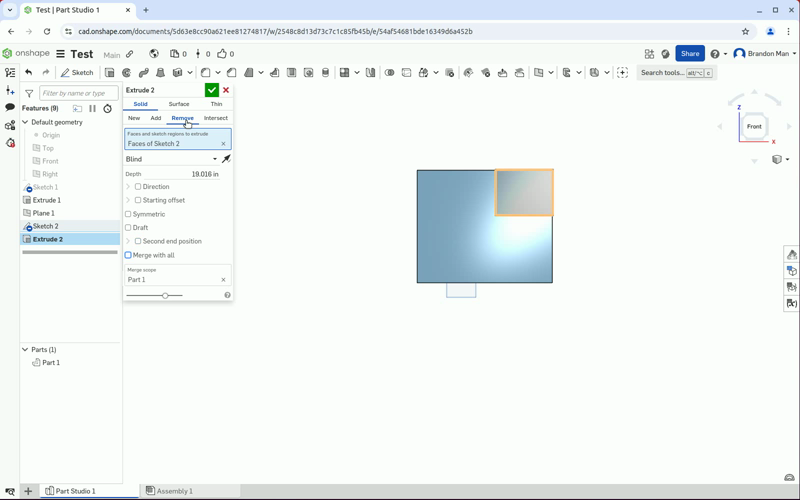
key(space)
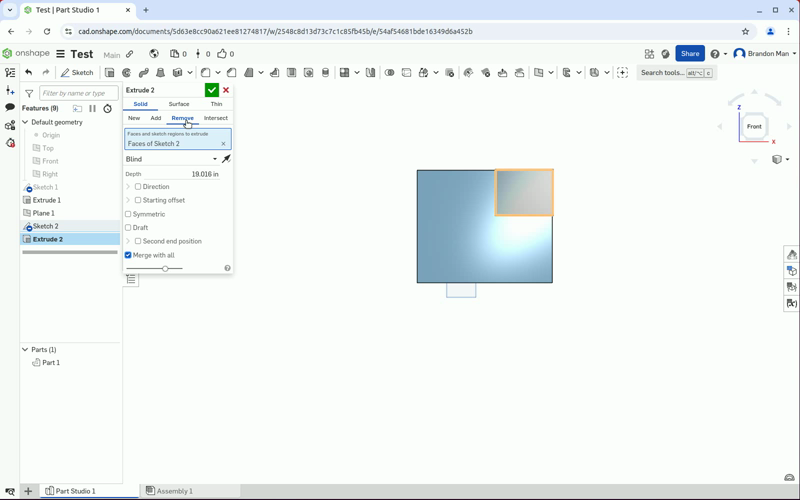
key(enter)
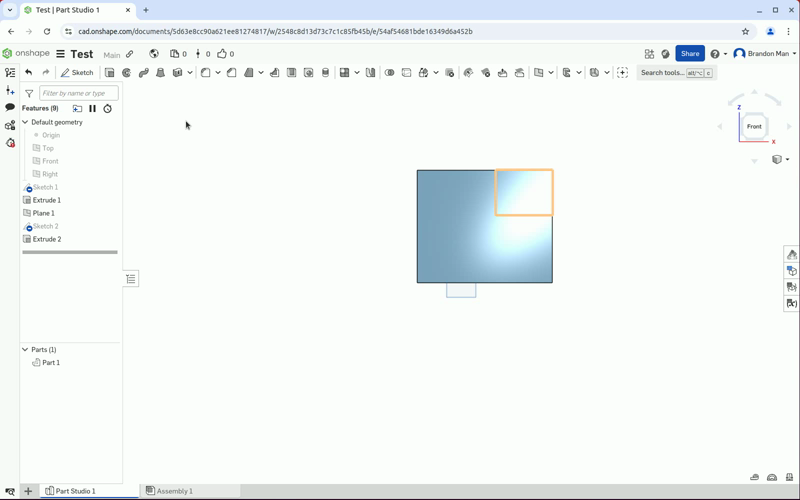
key(shift+h)
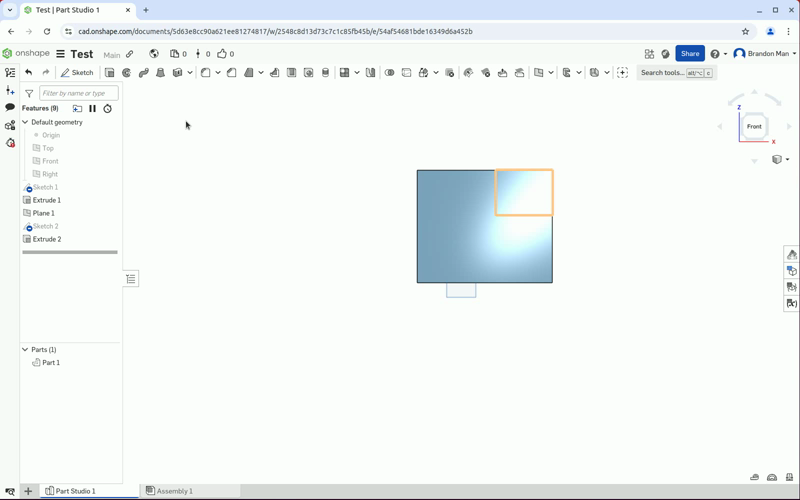
key(shift+h)
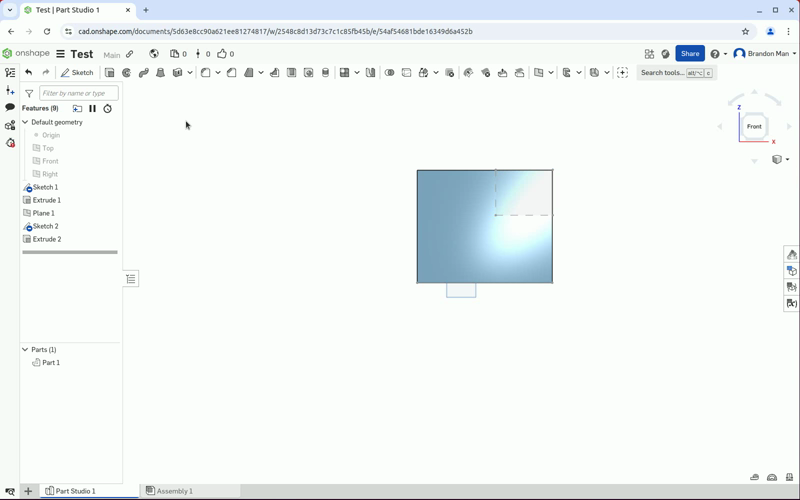
key(shift+7)
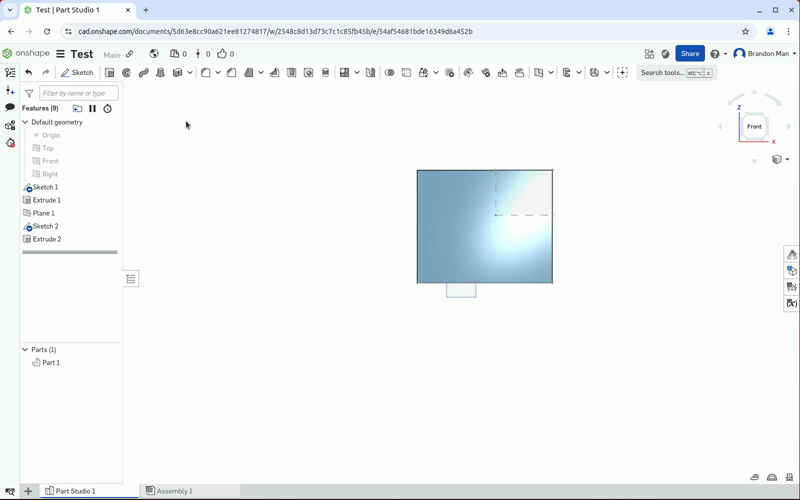
key(left, 2)
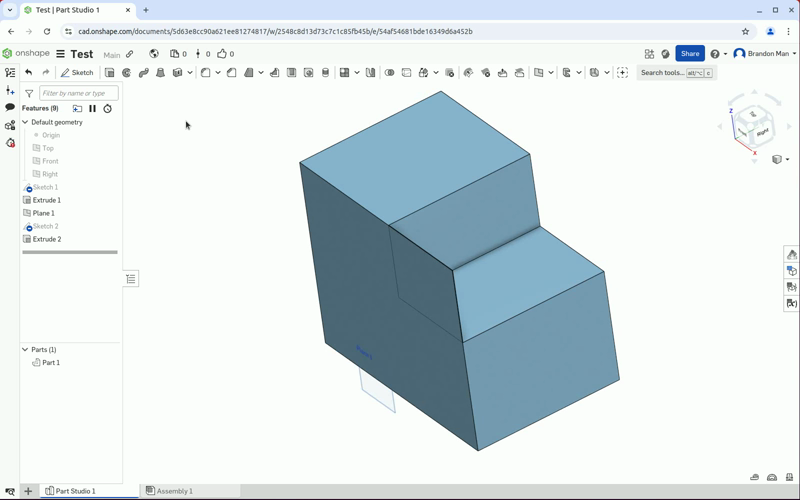
key(down, 2)
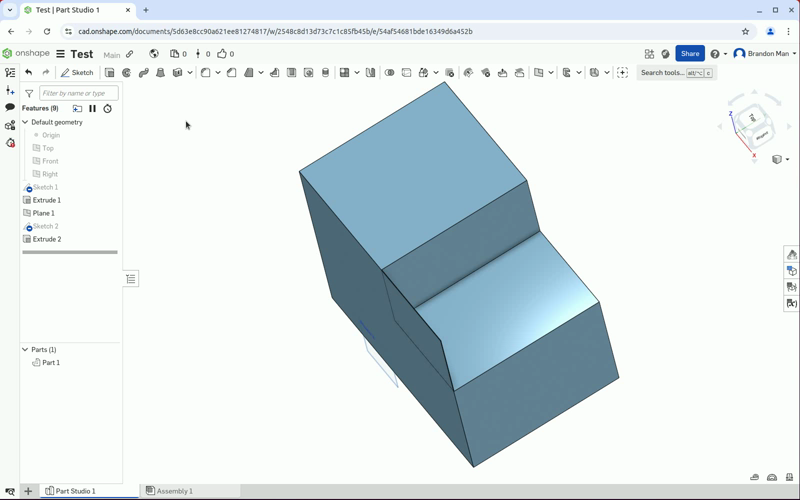
key(up, 2)
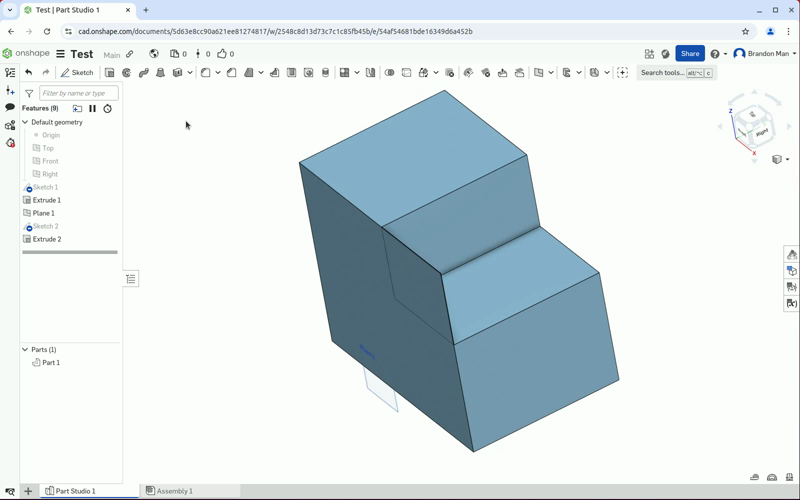
key(right, 2)
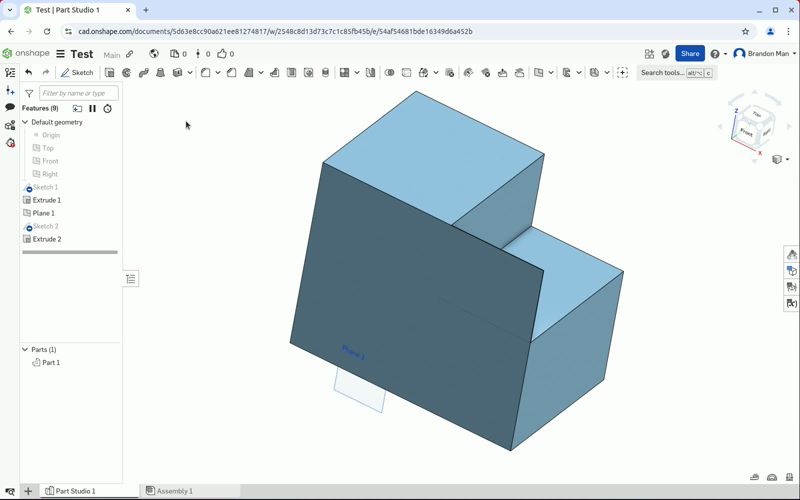
mouse_move(73, 189)
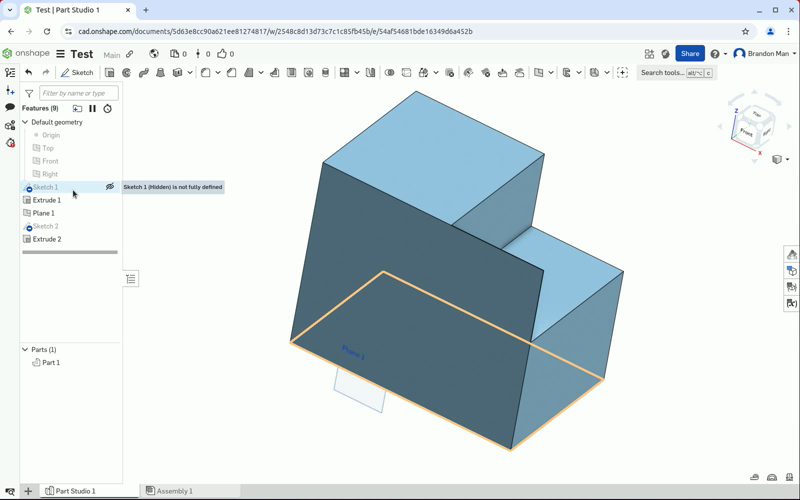
click(73, 189)